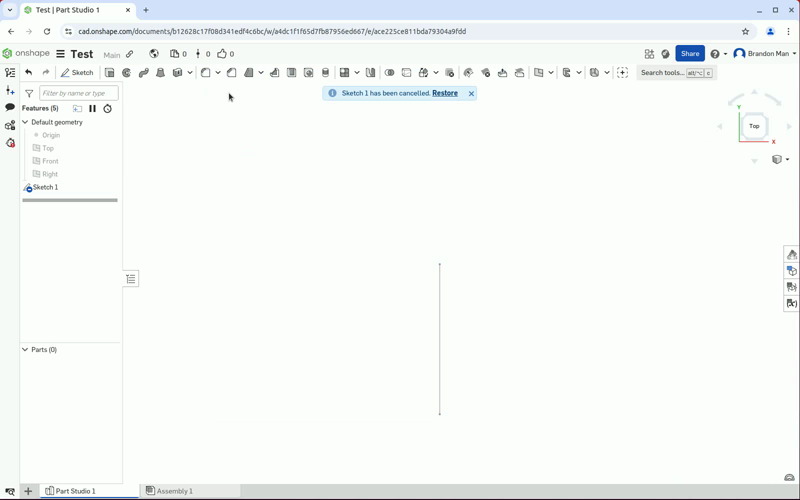
key(shift+h)
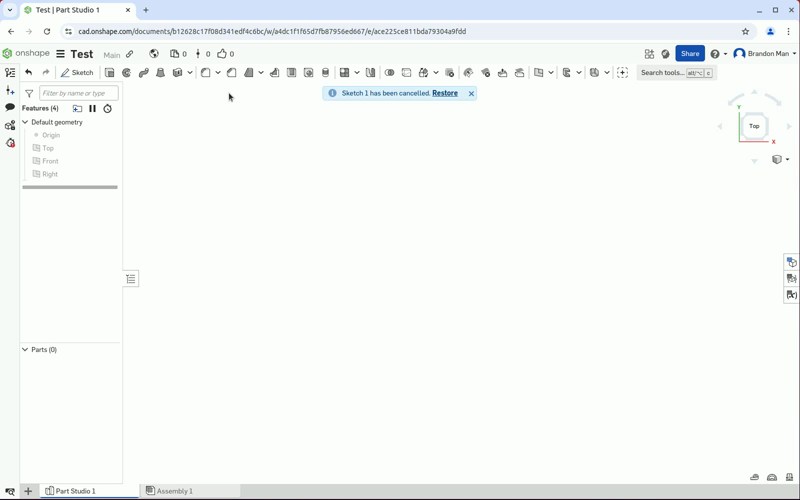
mouse_move(73, 352)
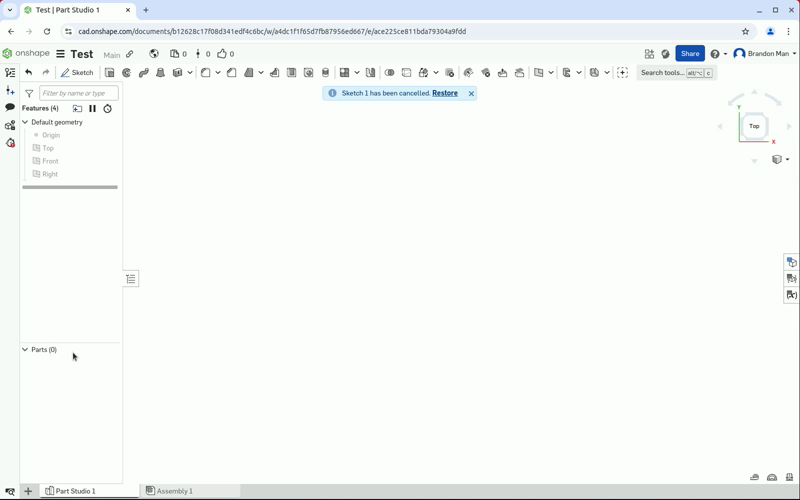
key(y)
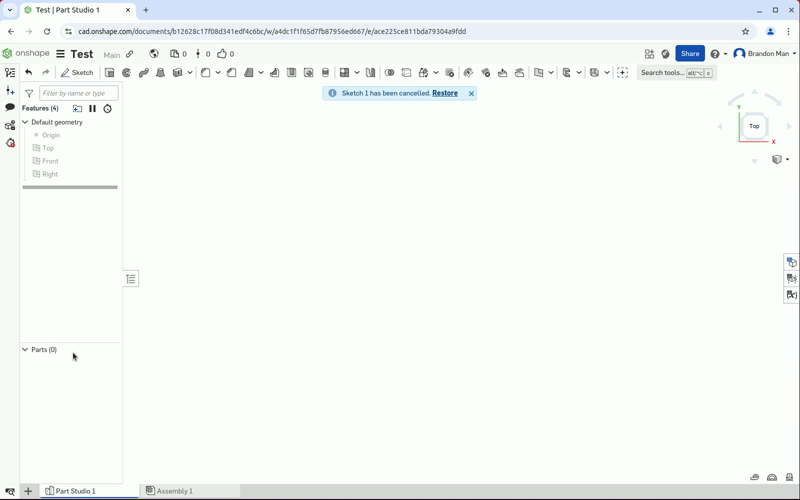
key(shift+p)
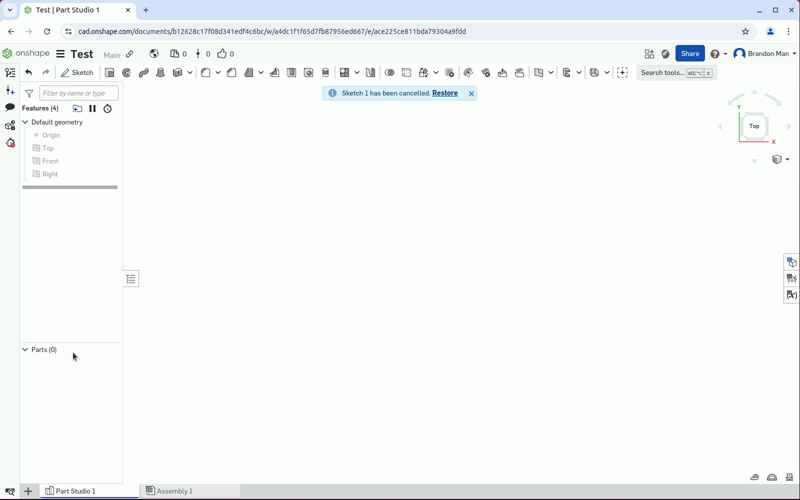
key(space)
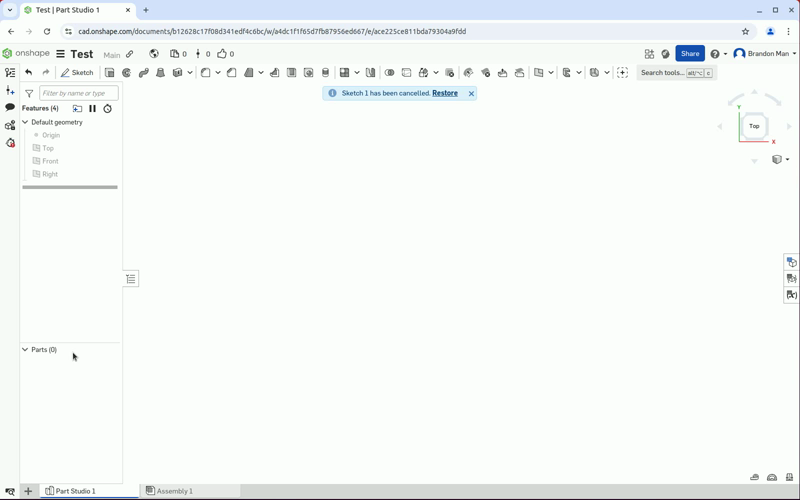
key_down(shift)
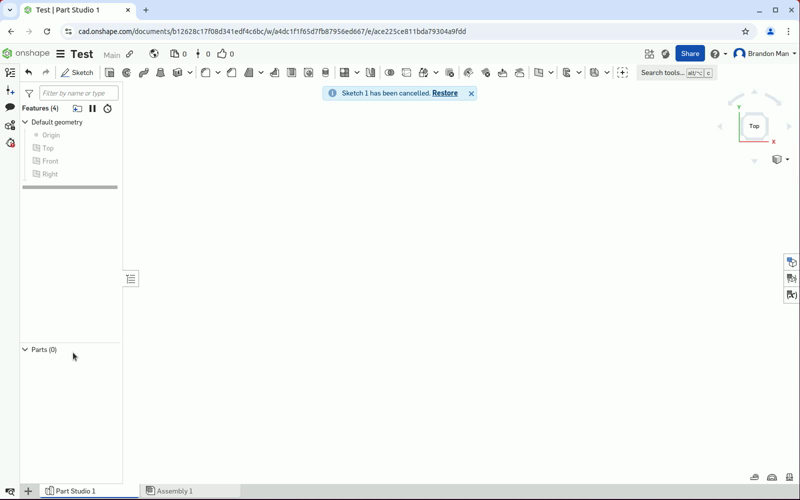
key(up)
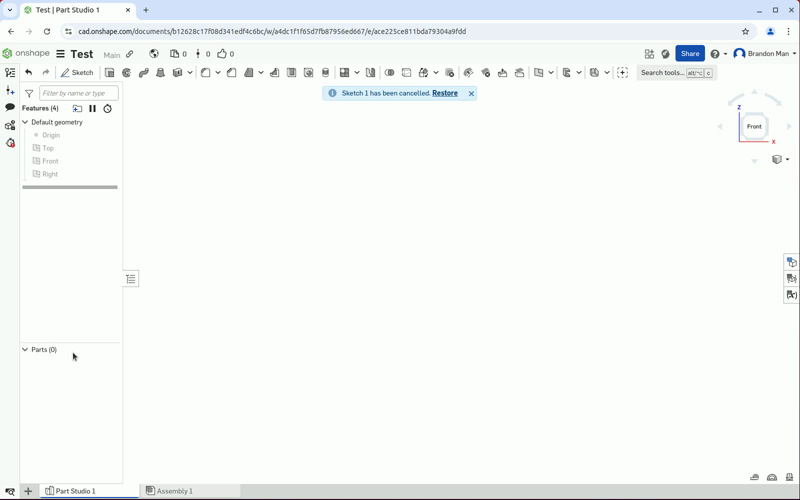
key_up(shift)
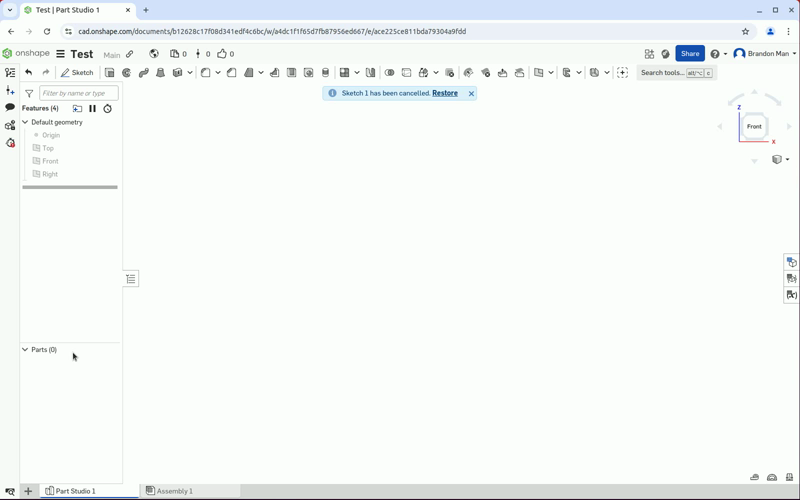
mouse_move(73, 352)
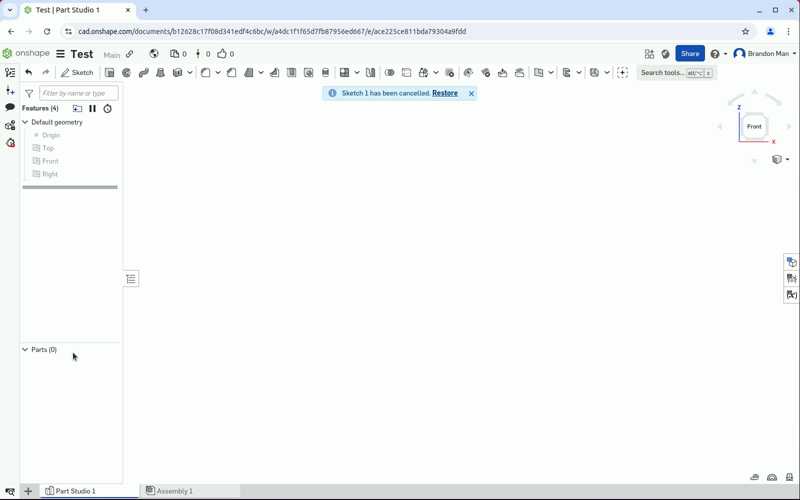
key(shift+y)
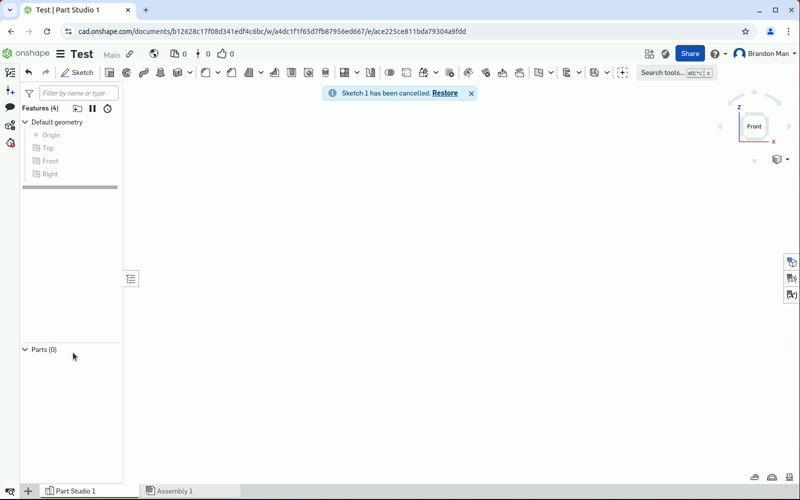
key(shift+s)
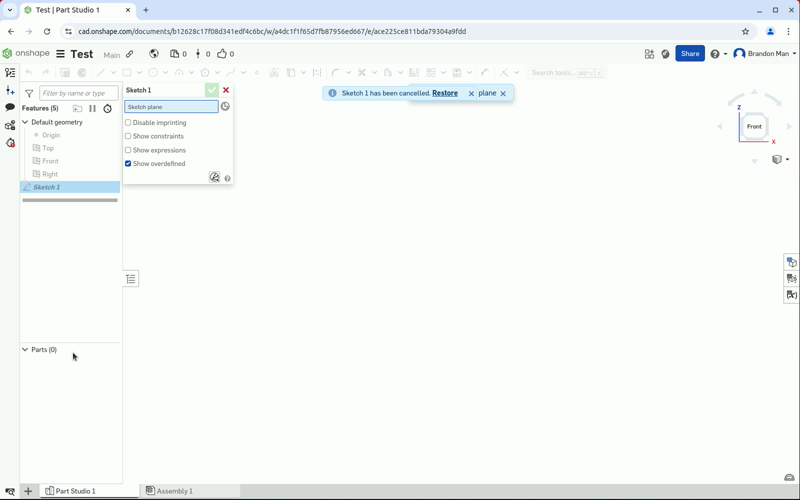
mouse_move(73, 163)
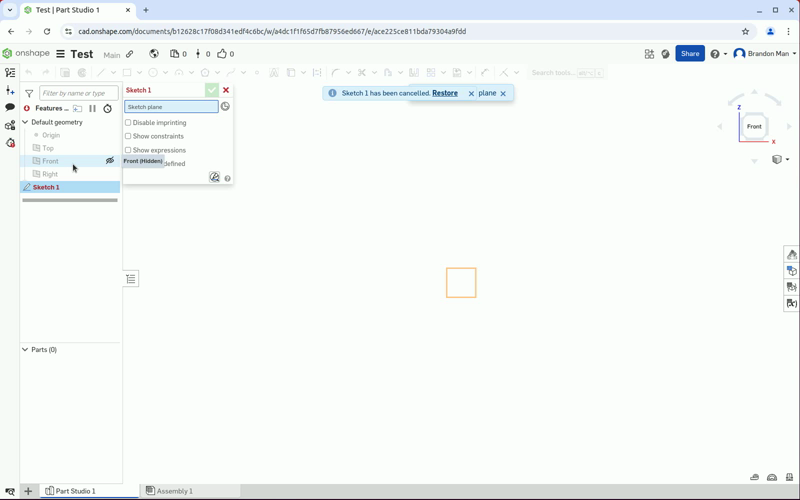
click(73, 163)
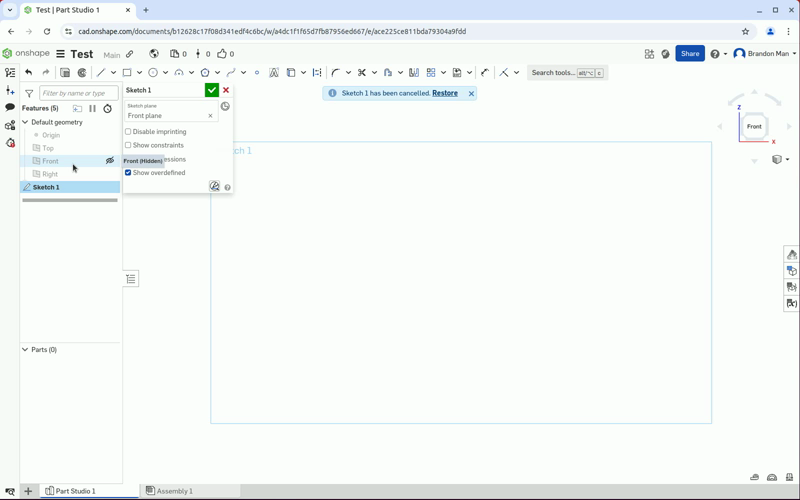
mouse_move(73, 352)
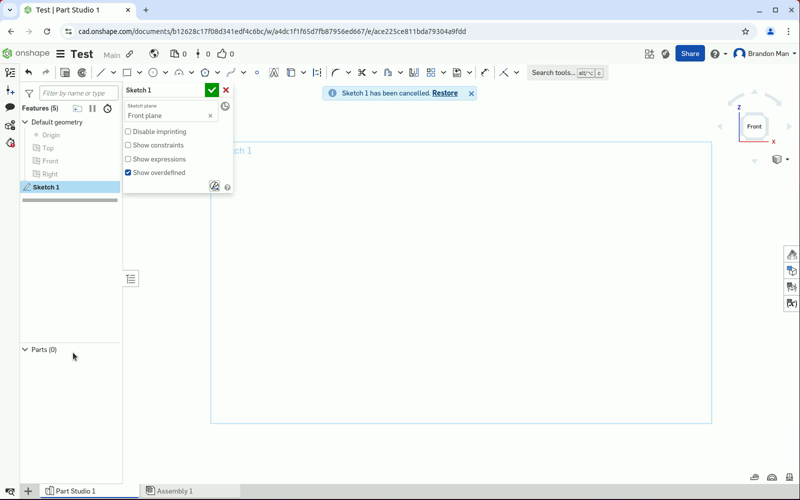
key(y)
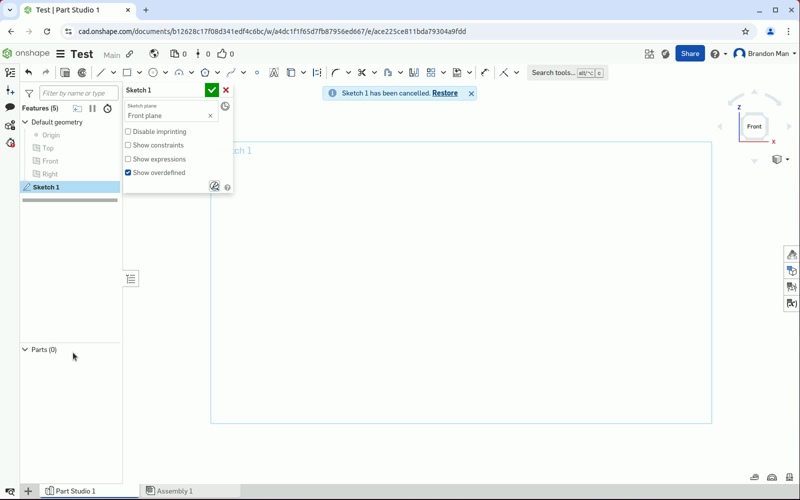
key(l)
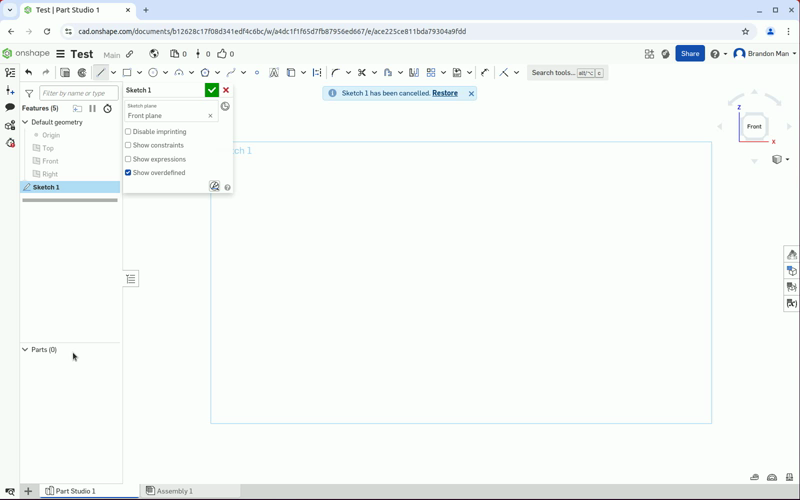
key_down(shift)
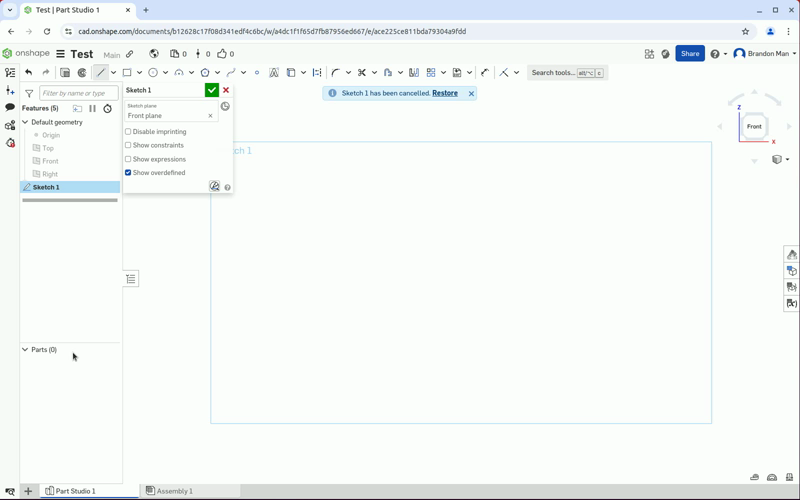
mouse_move(460, 293)
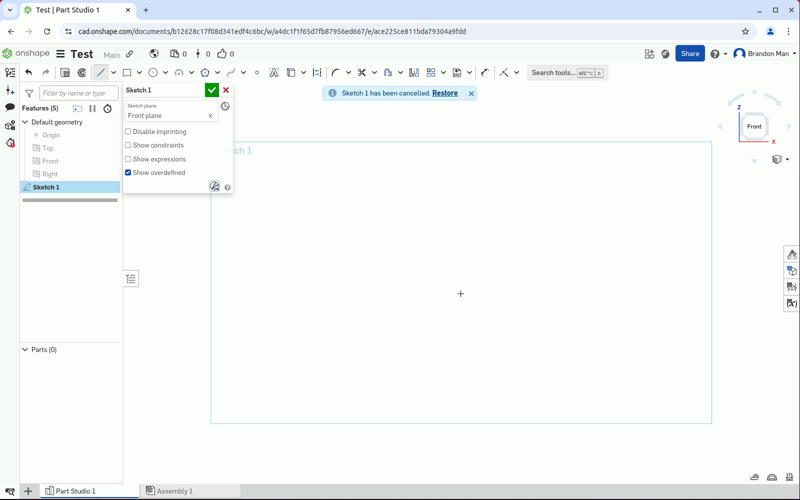
click(460, 293)
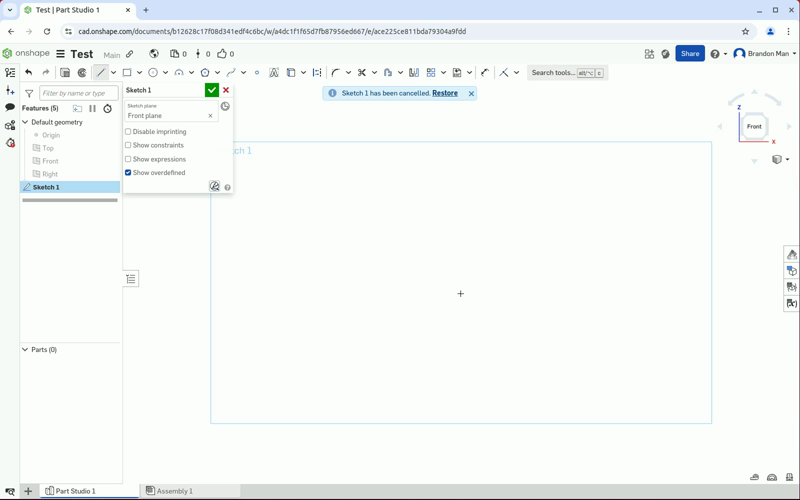
key_up(shift)
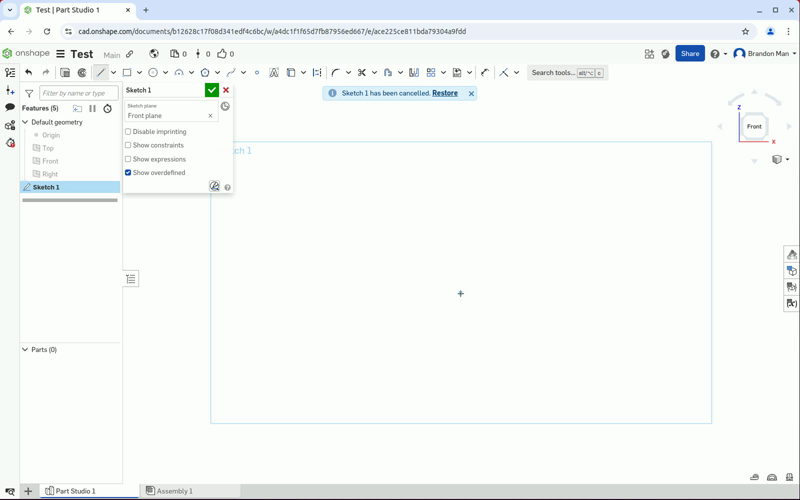
key_down(shift)
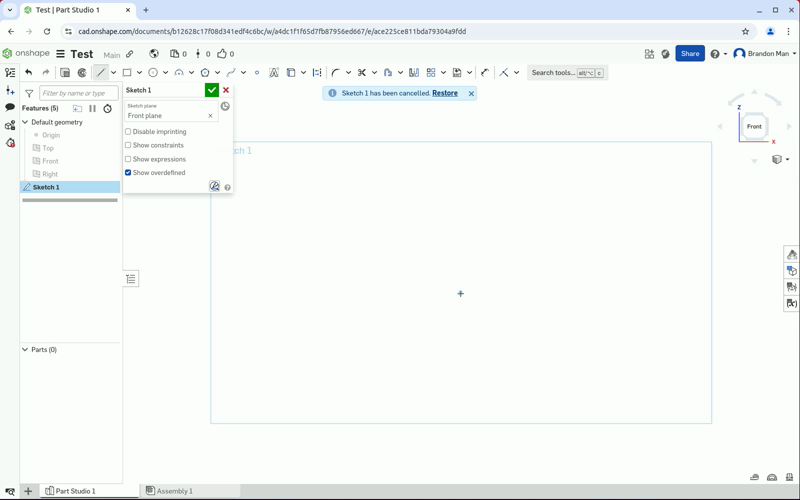
mouse_move(562, 293)
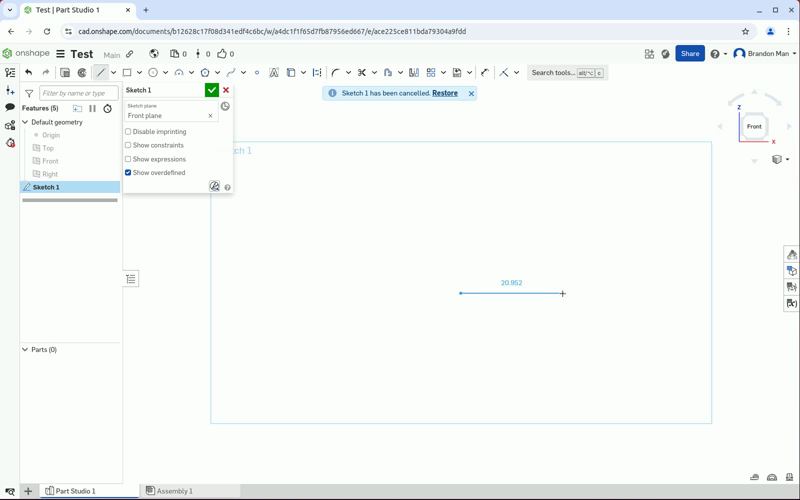
click(562, 293)
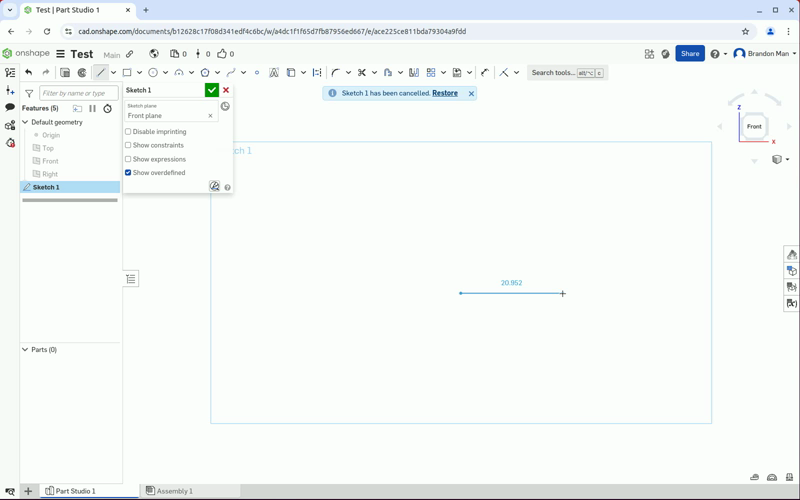
key_up(shift)
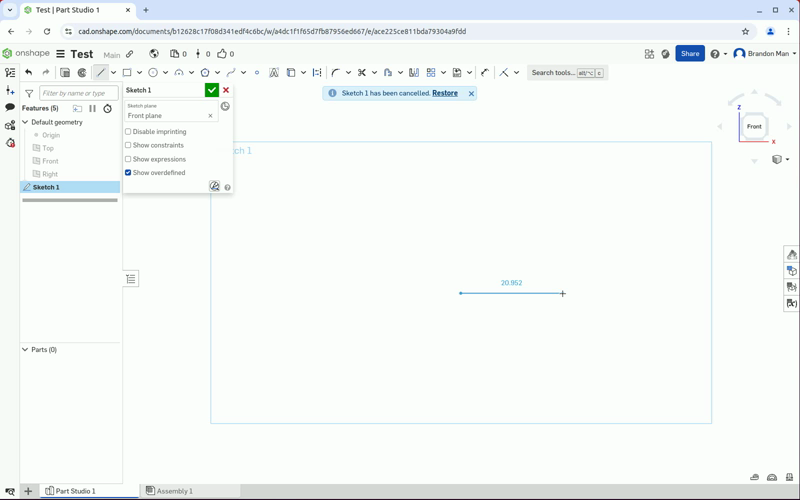
key(esc)
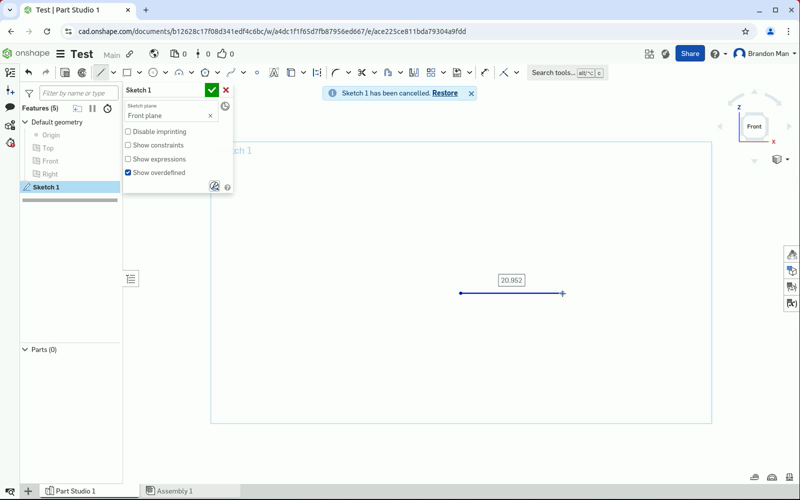
key(a)
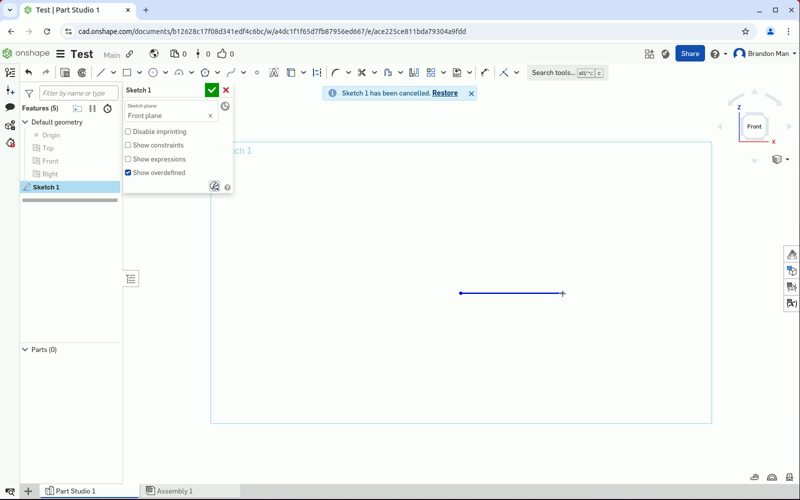
mouse_move(562, 293)
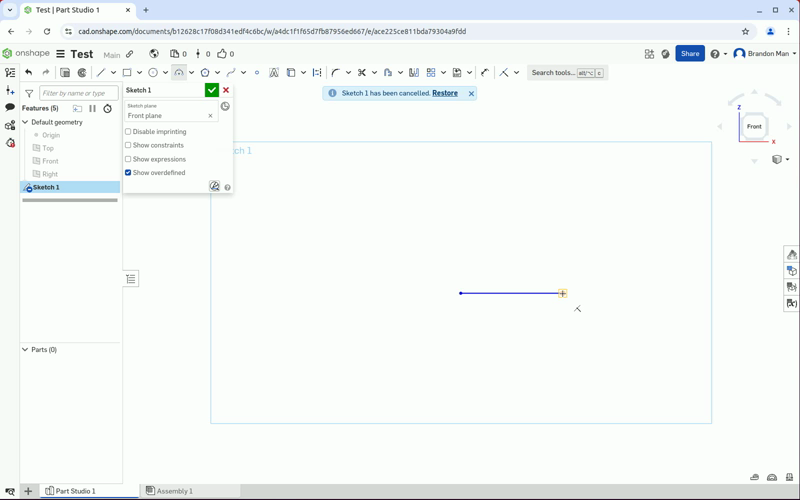
click(562, 293)
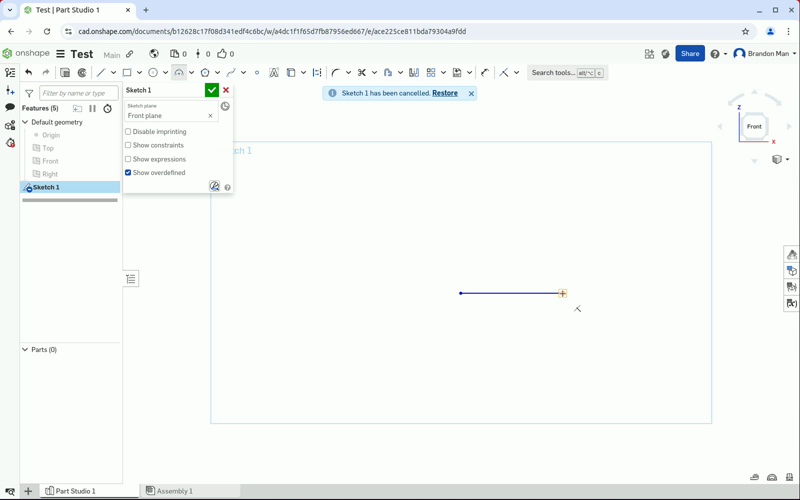
key_down(shift)
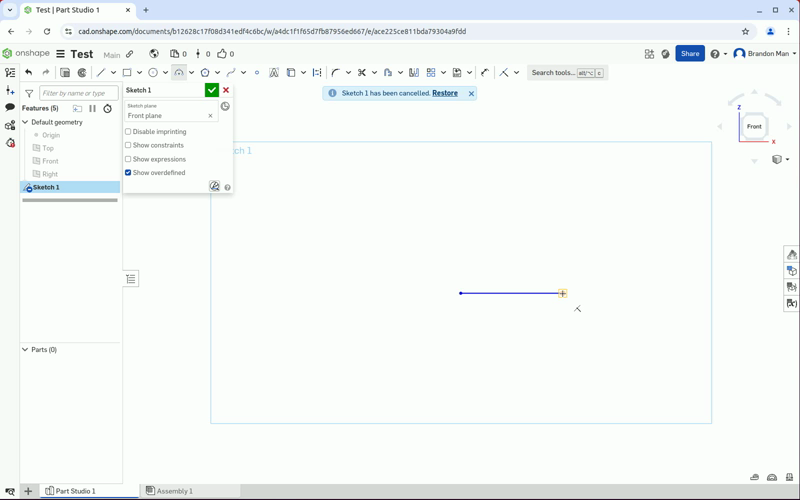
mouse_move(562, 272)
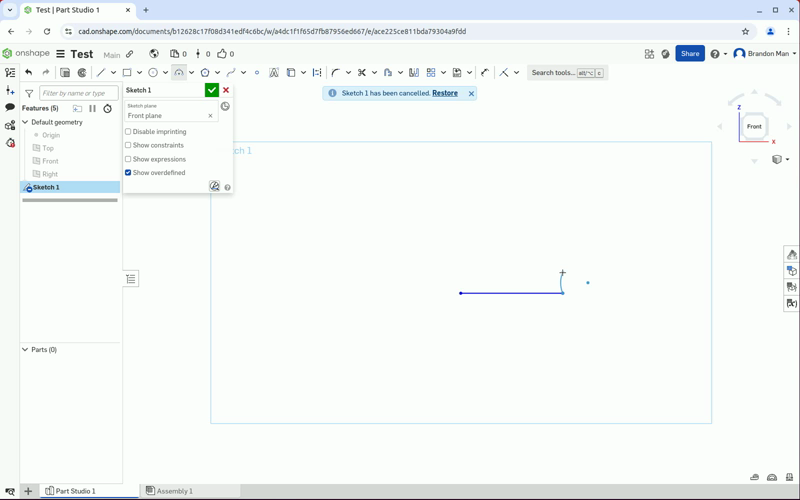
click(562, 272)
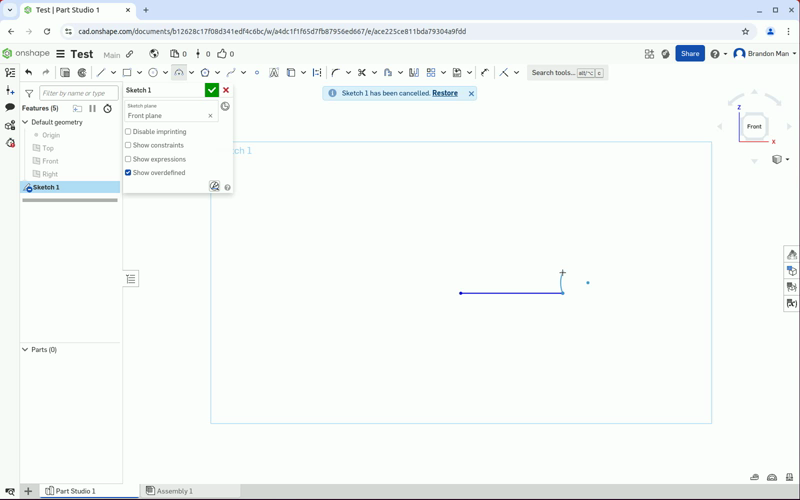
mouse_move(573, 282)
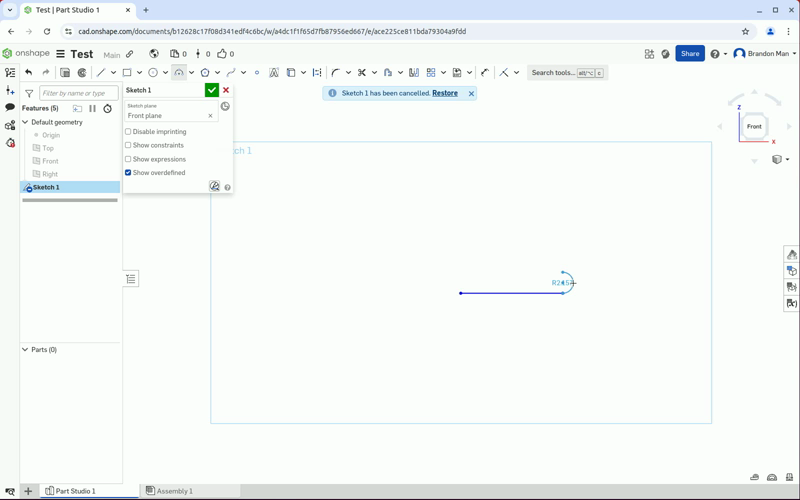
click(573, 282)
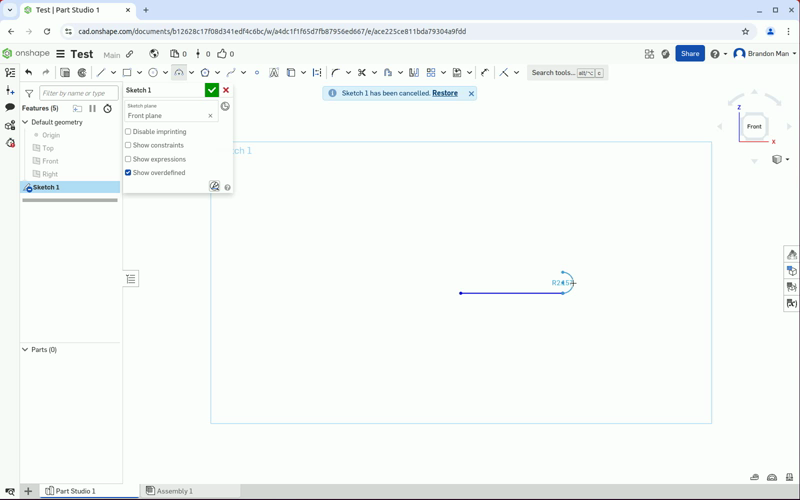
key_up(shift)
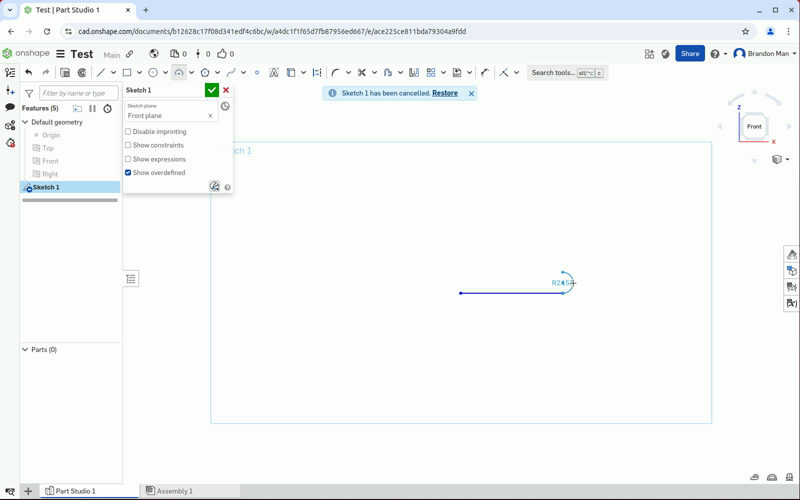
key(esc)
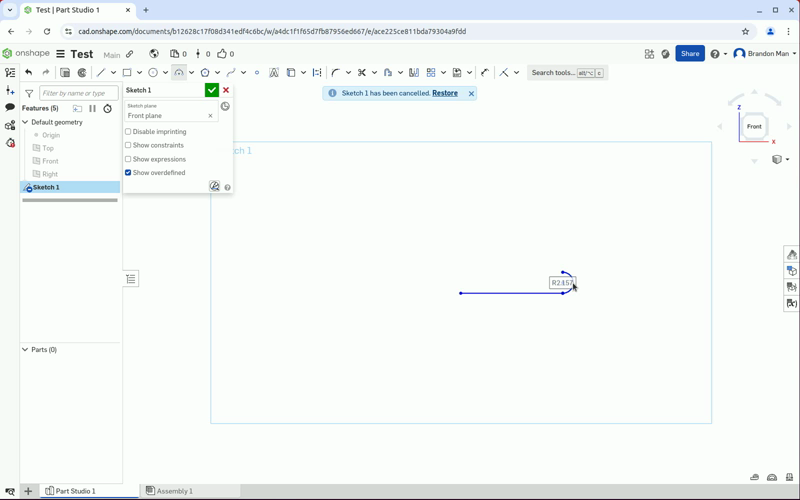
key(l)
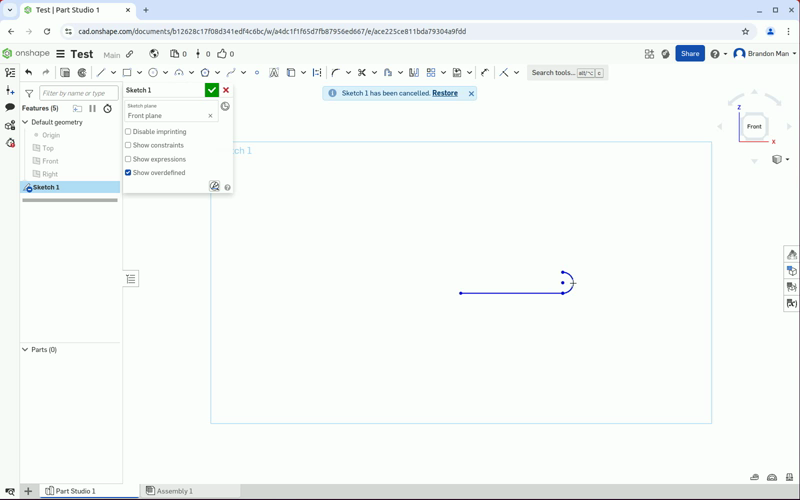
mouse_move(562, 272)
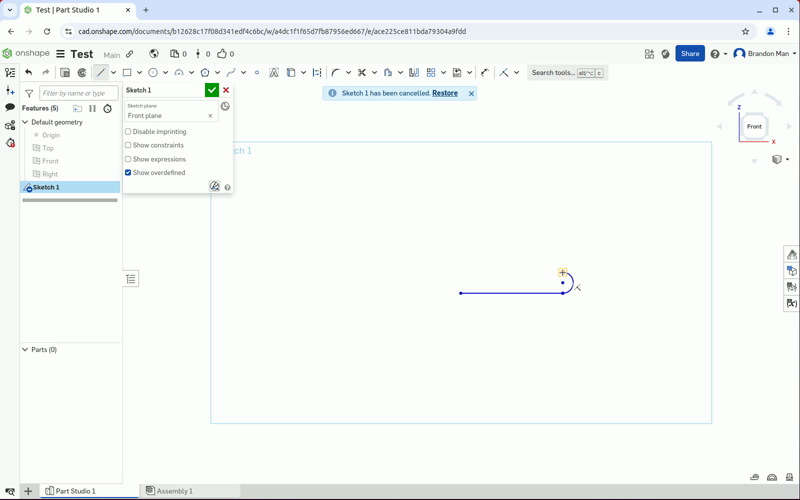
click(562, 272)
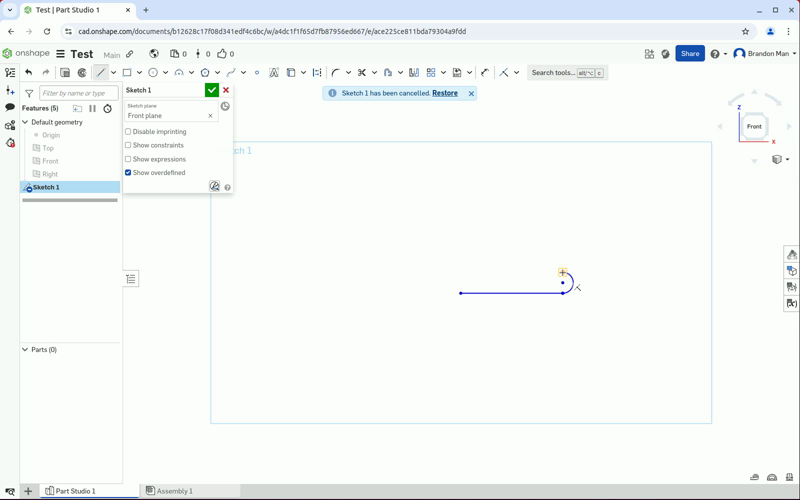
key_down(shift)
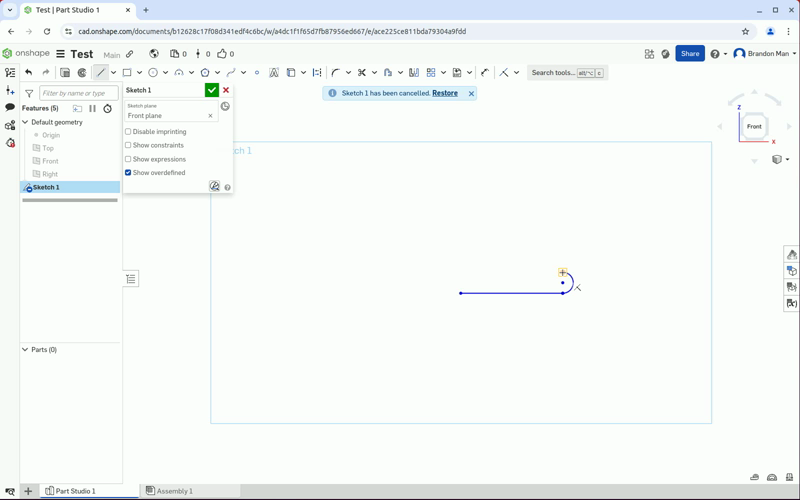
mouse_move(460, 272)
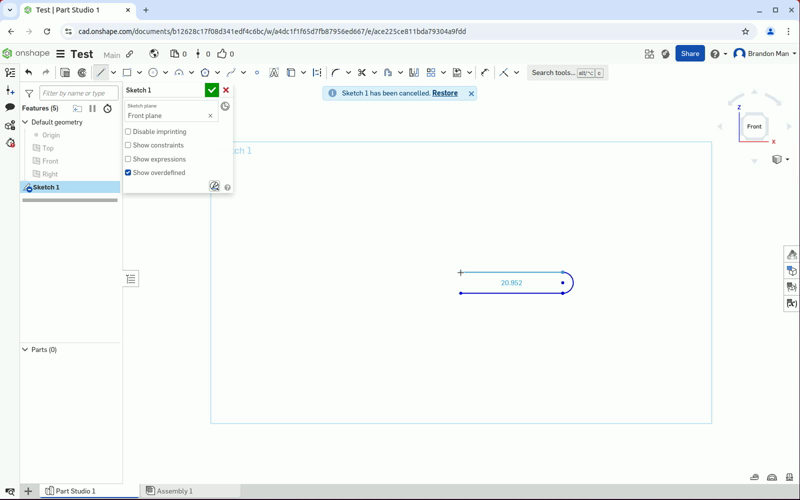
click(460, 272)
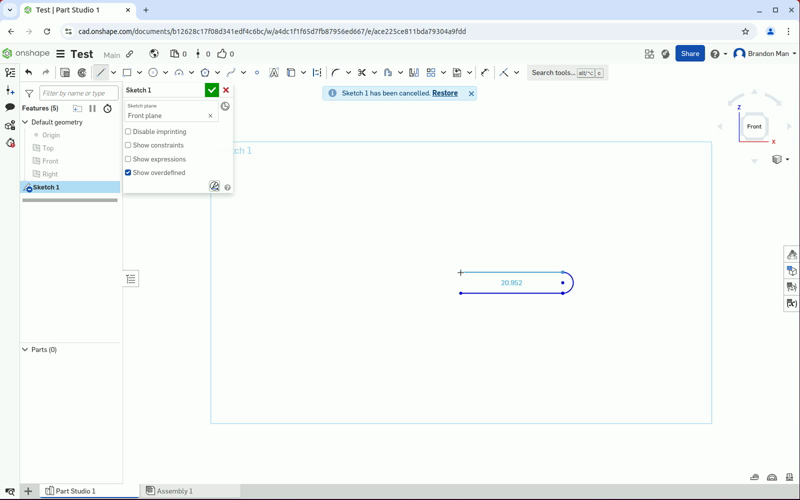
key_up(shift)
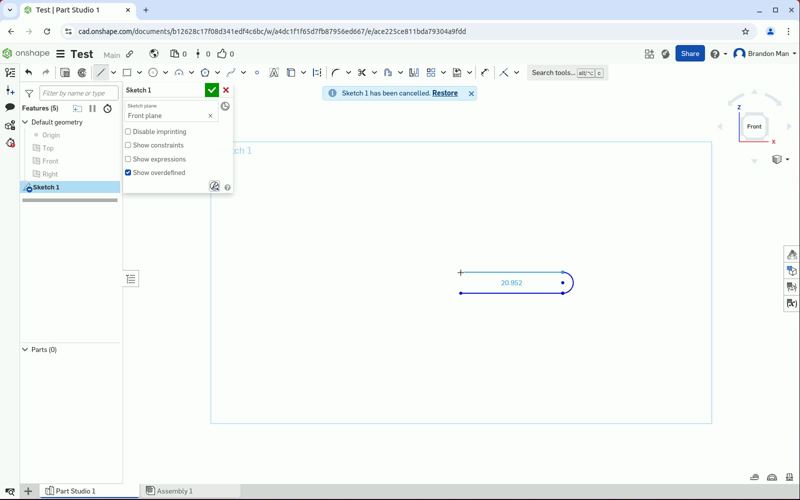
key(esc)
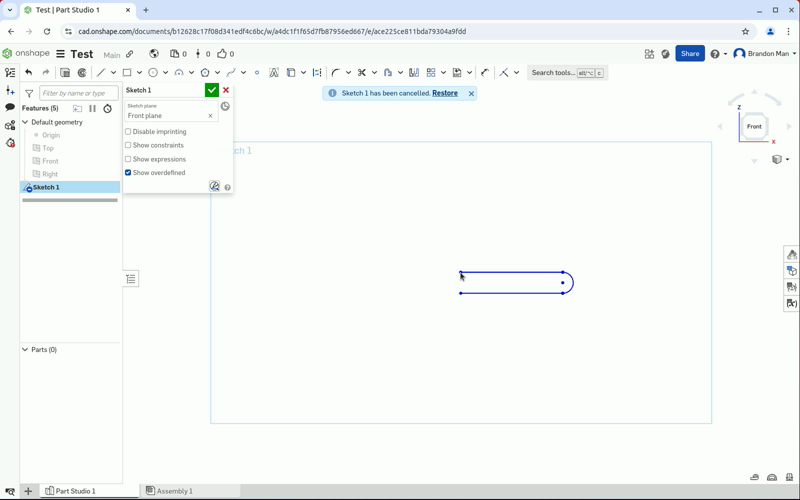
key(a)
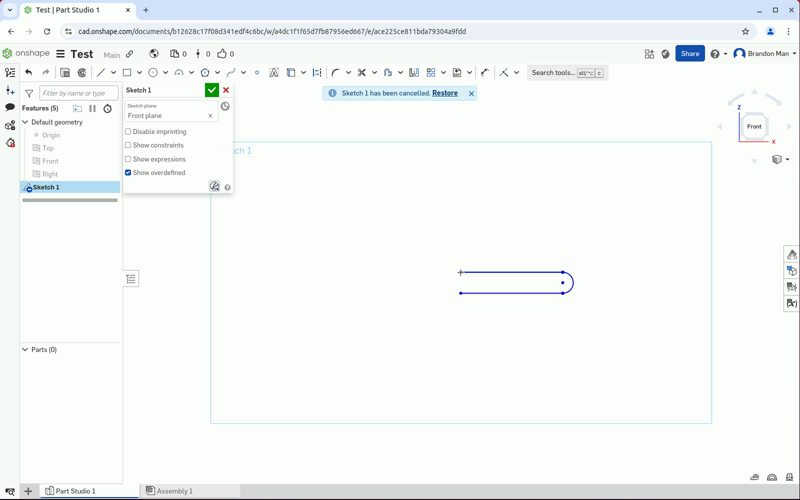
mouse_move(460, 272)
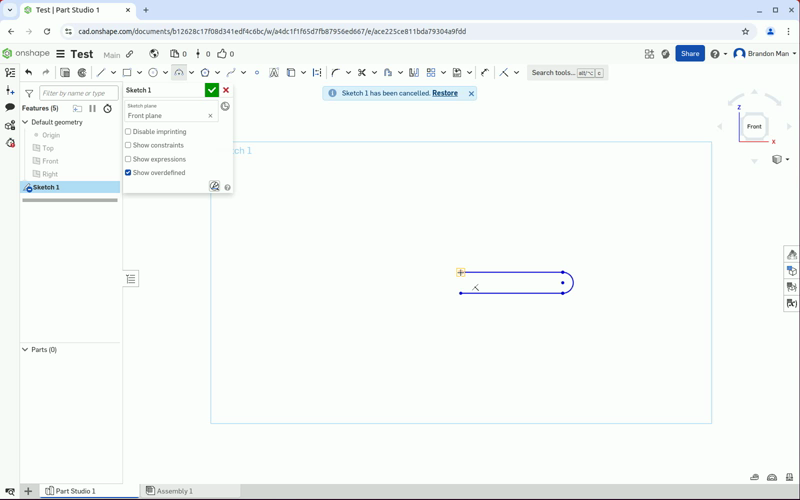
click(460, 272)
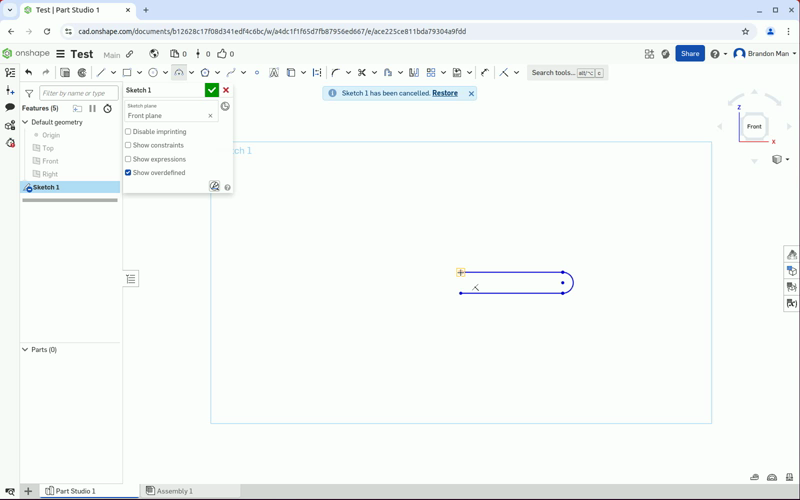
mouse_move(460, 293)
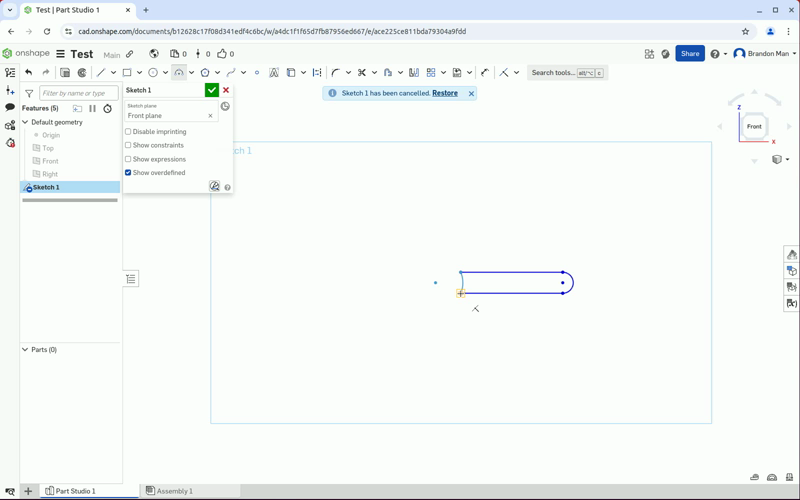
click(460, 293)
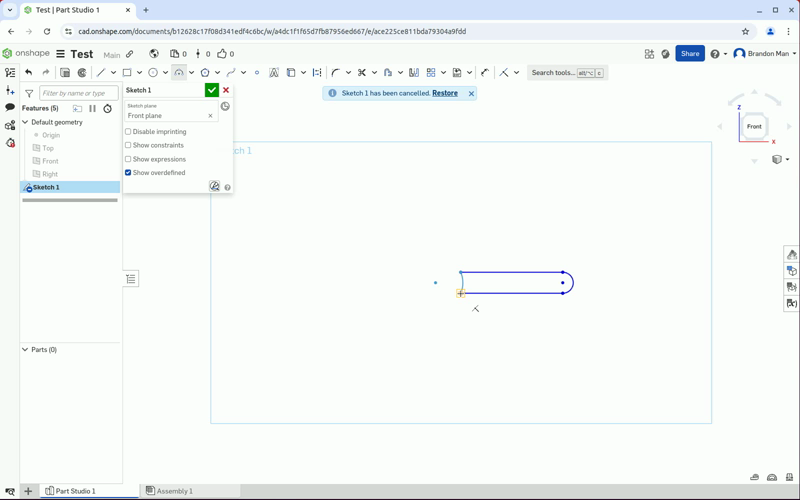
key_down(shift)
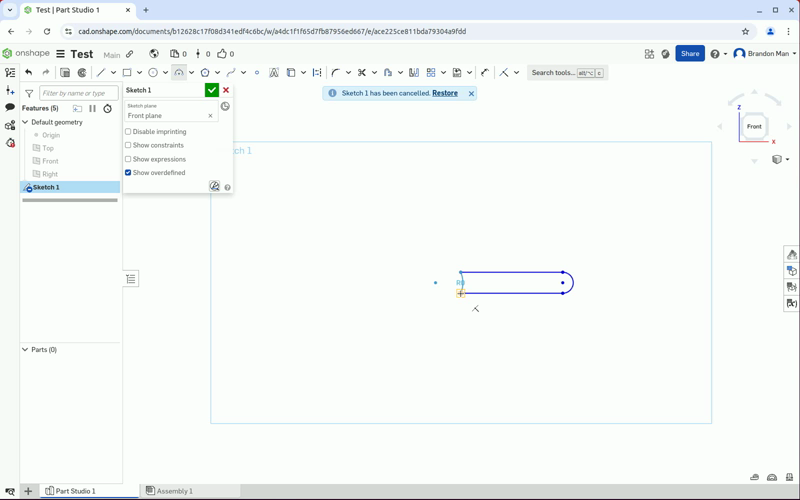
mouse_move(450, 282)
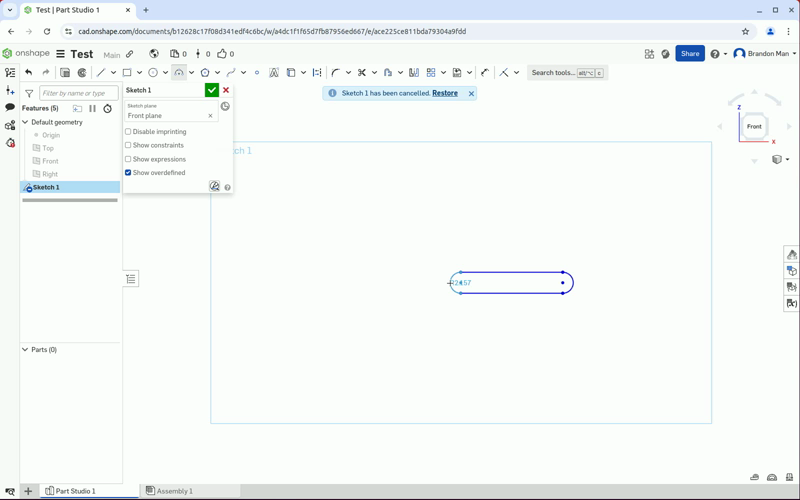
click(450, 282)
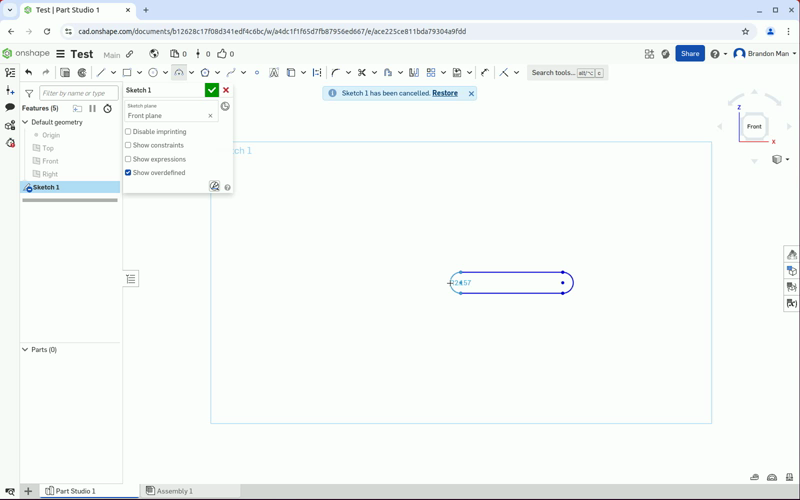
key_up(shift)
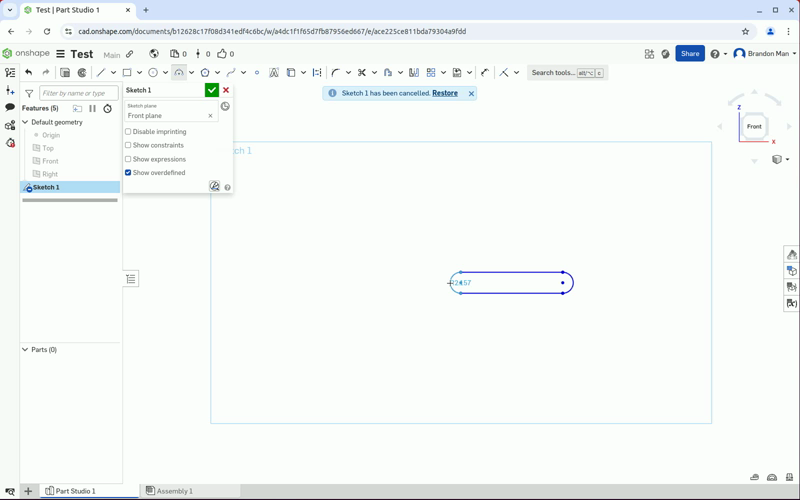
key(esc)
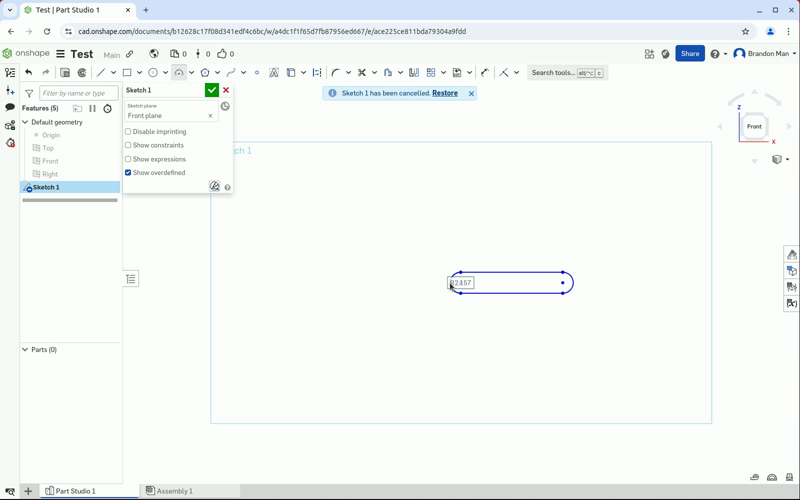
key(c)
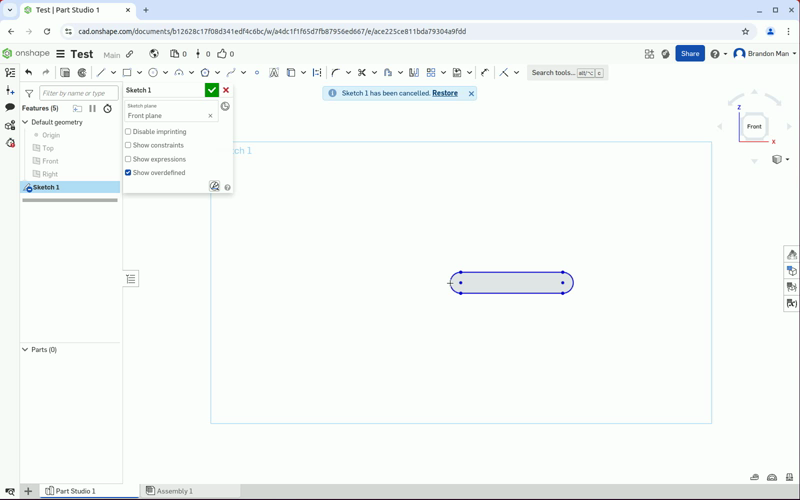
key_down(shift)
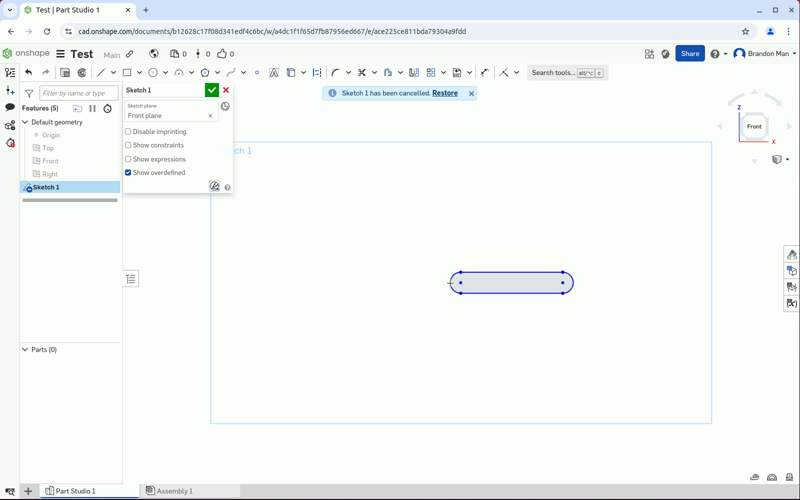
mouse_move(460, 282)
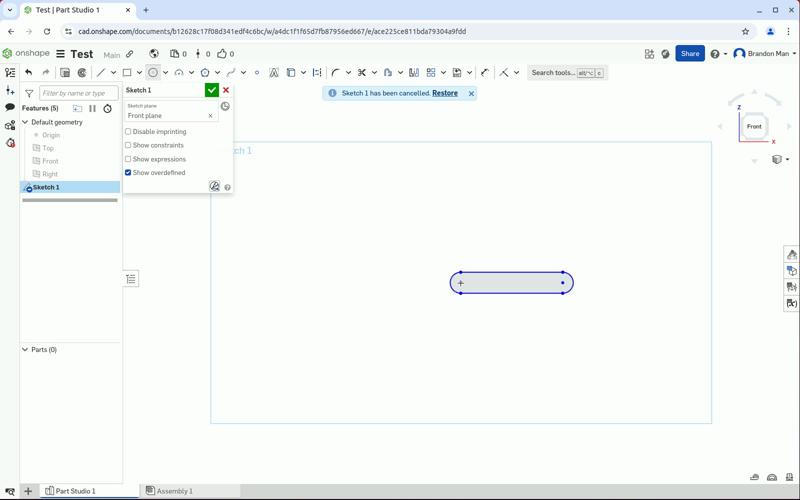
click(460, 282)
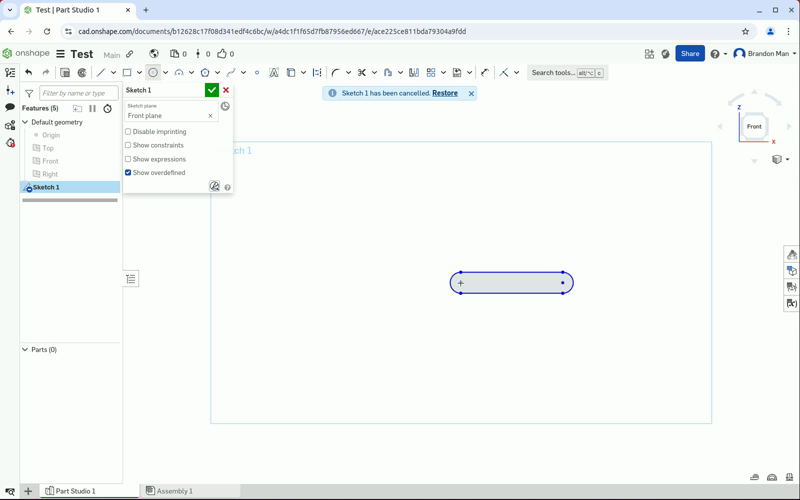
key_up(shift)
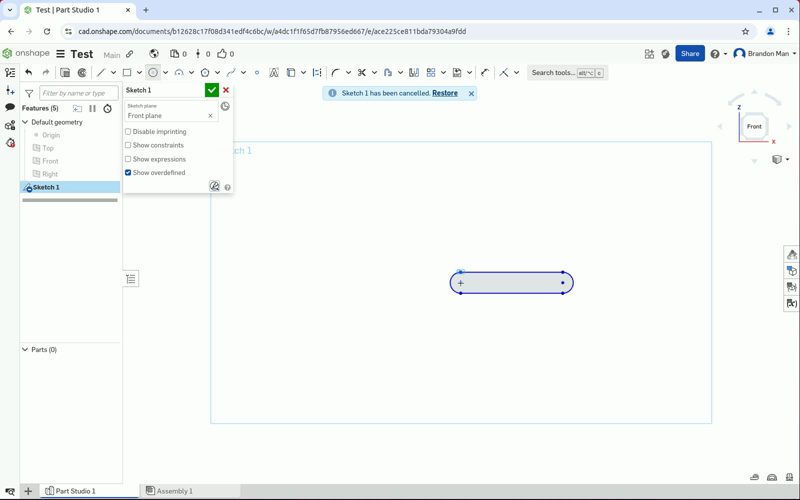
mouse_move(465, 282)
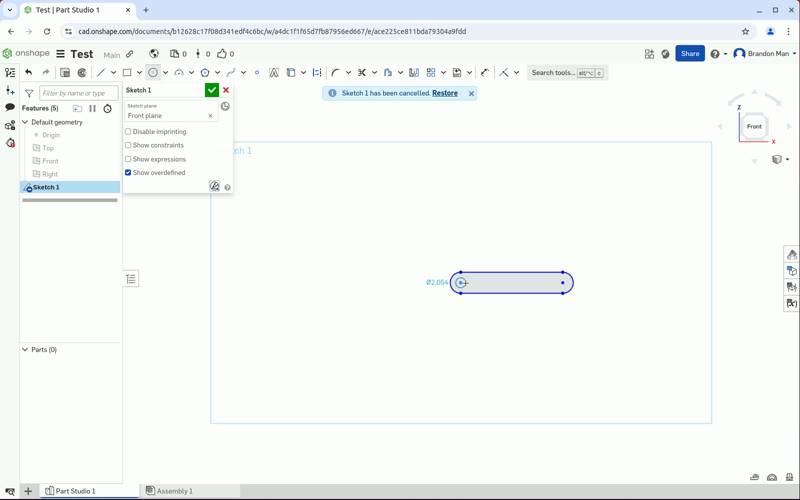
click(465, 282)
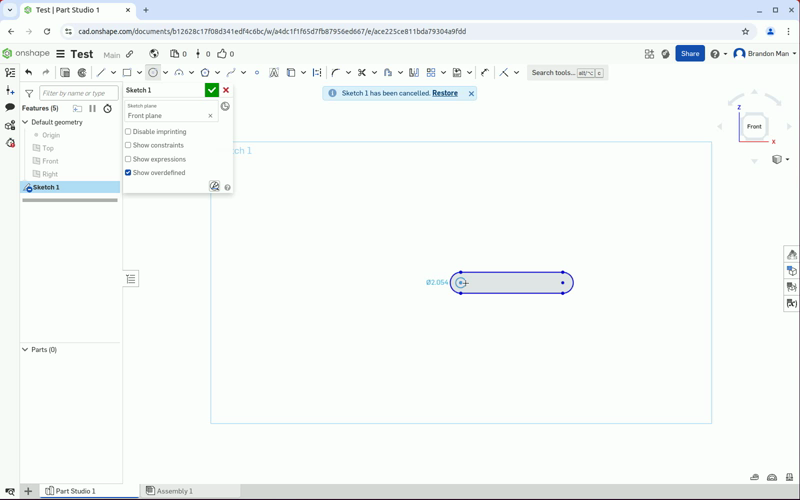
key(esc)
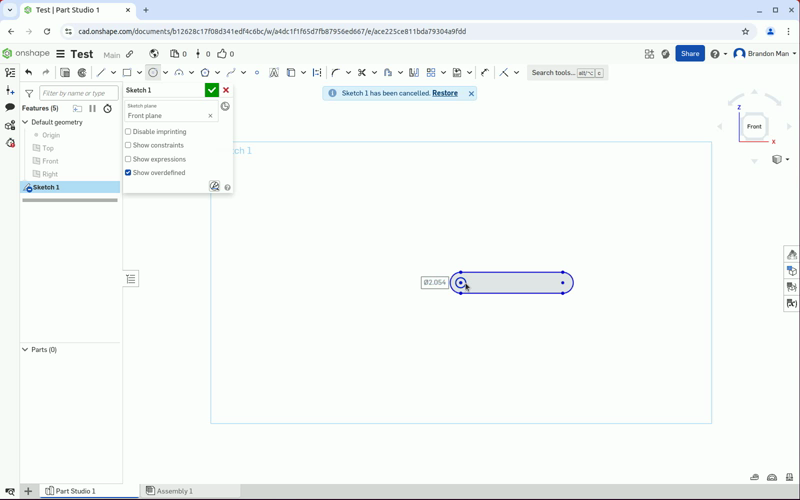
key(c)
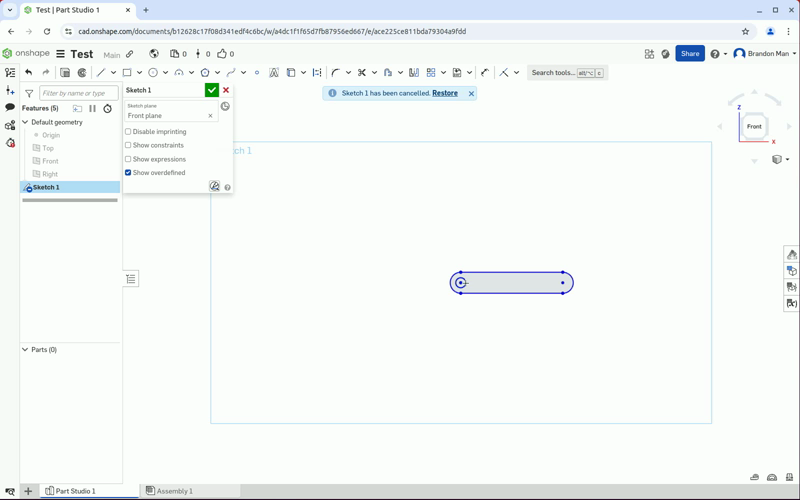
key_down(shift)
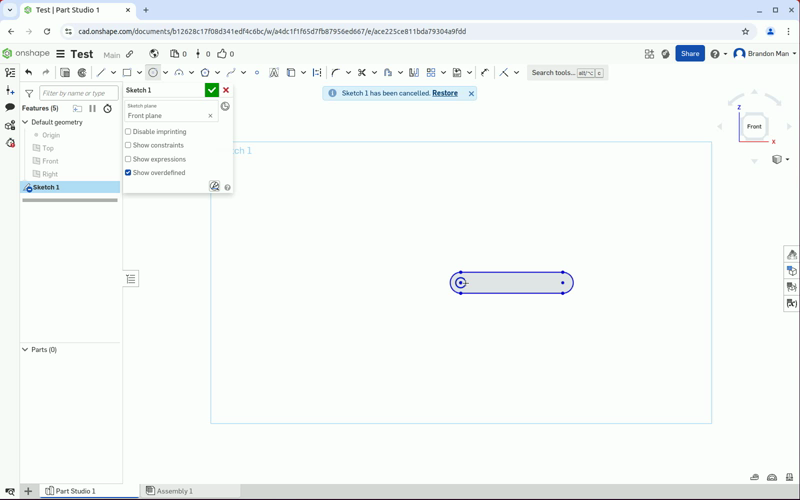
mouse_move(562, 282)
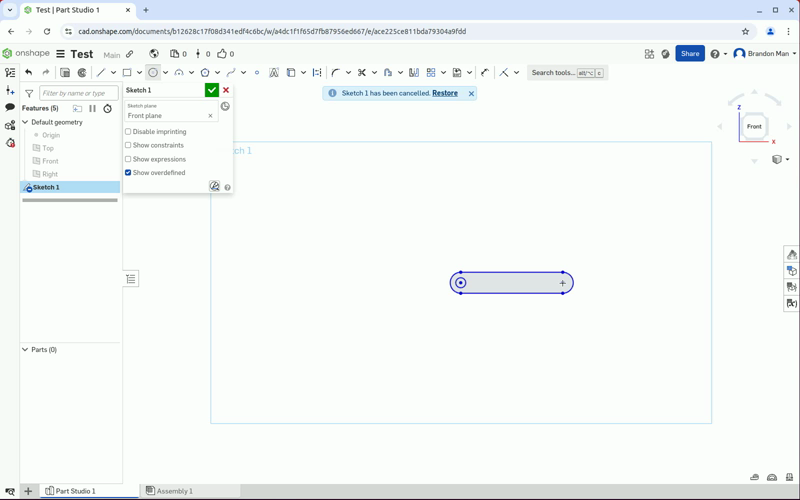
click(562, 282)
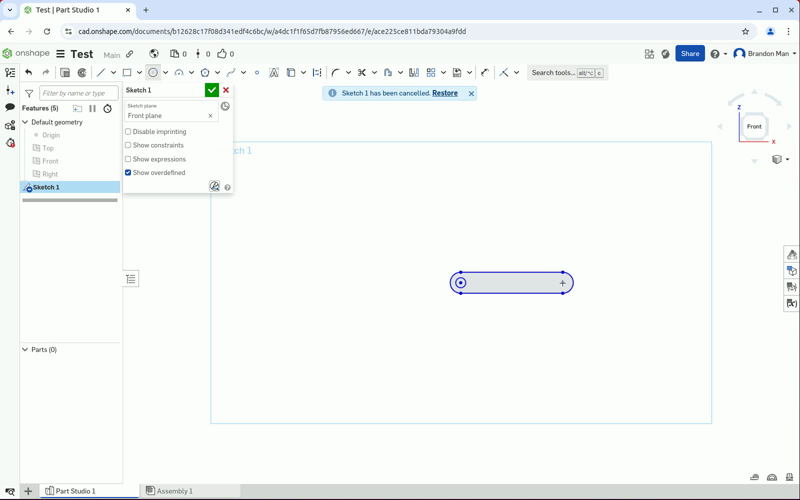
key_up(shift)
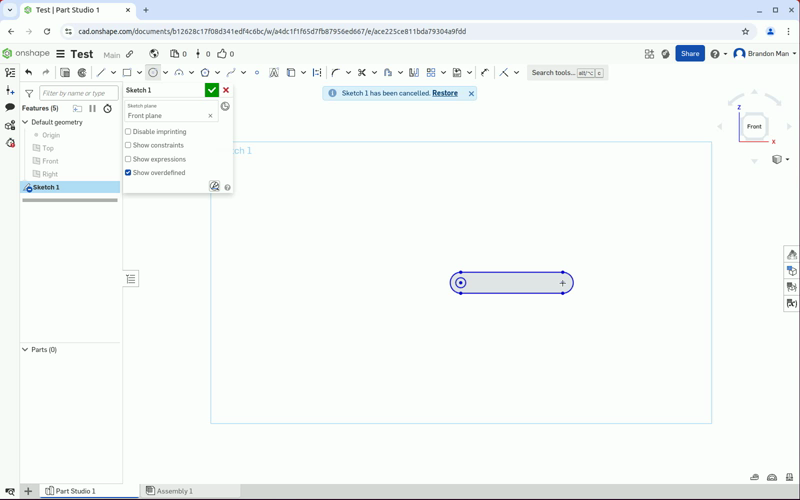
mouse_move(567, 282)
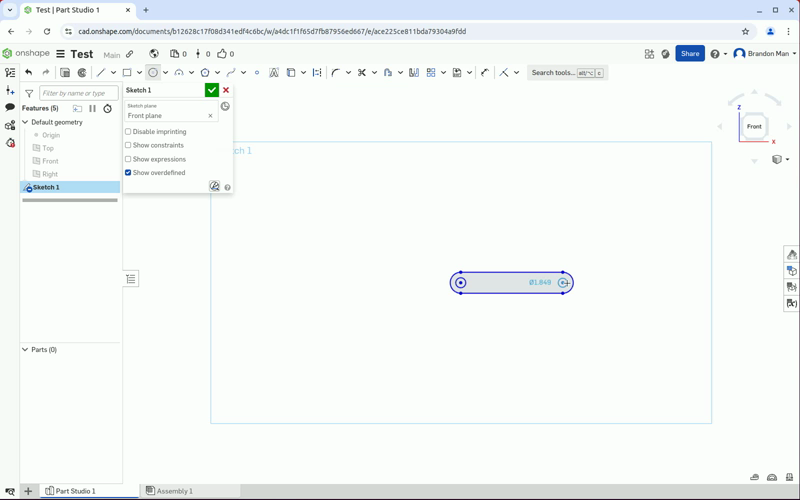
click(567, 282)
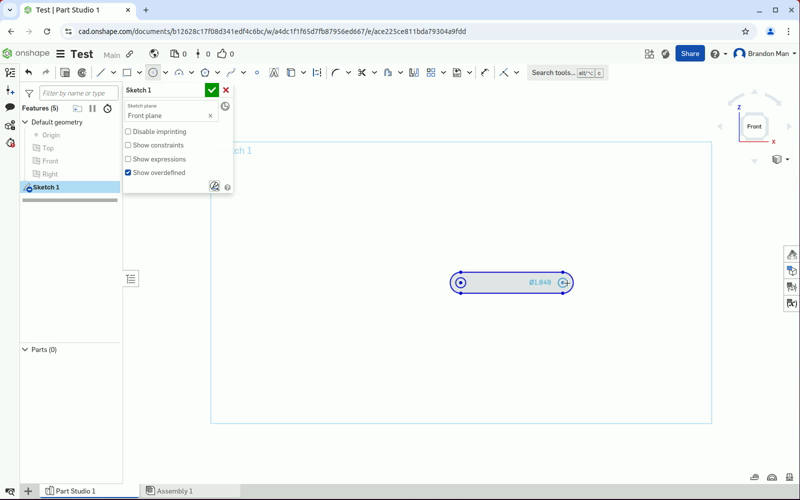
key(esc)
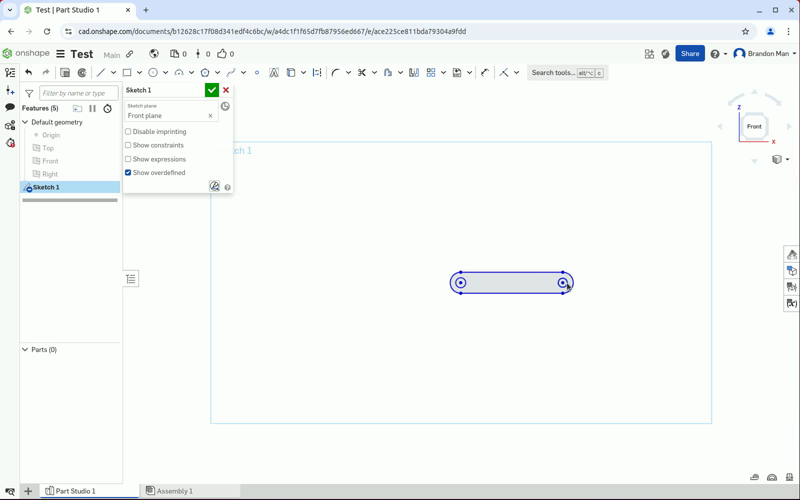
mouse_move(467, 287)
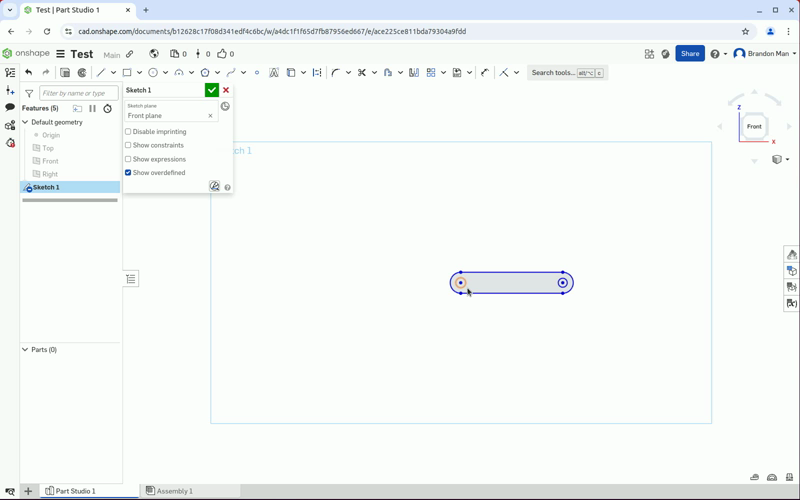
click(467, 287)
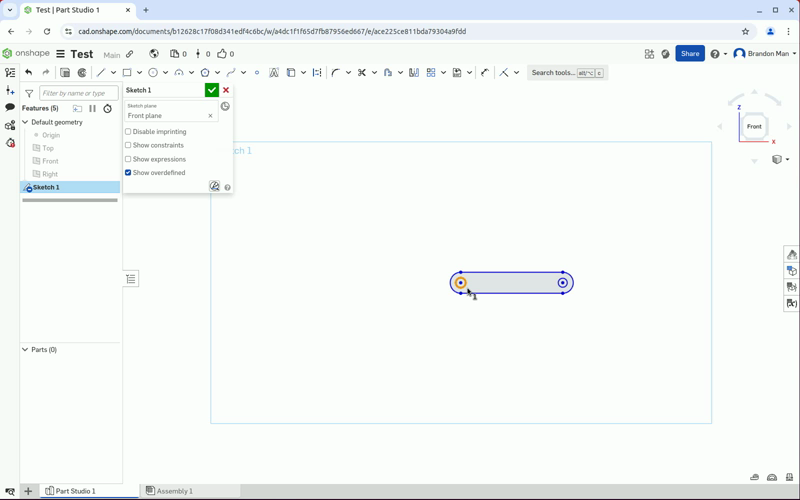
mouse_move(73, 352)
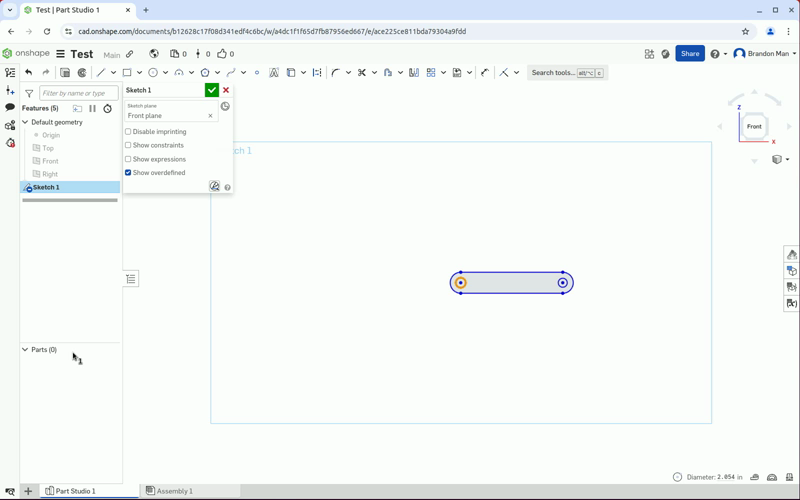
key(shift+y)
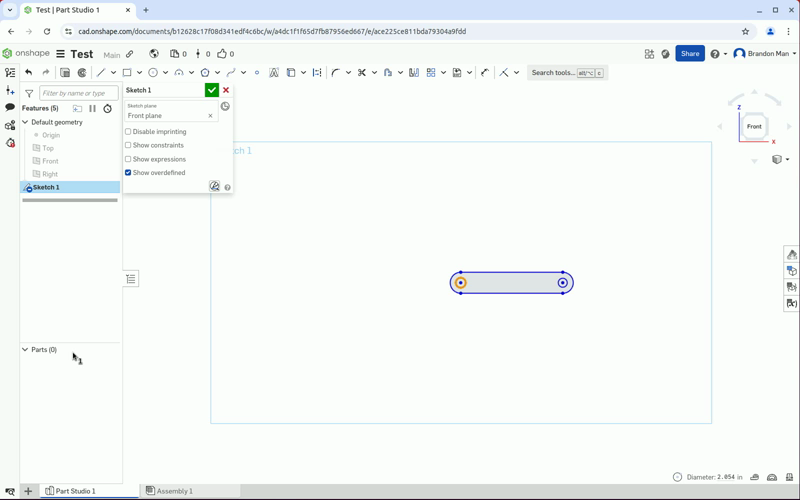
key(shift+e)
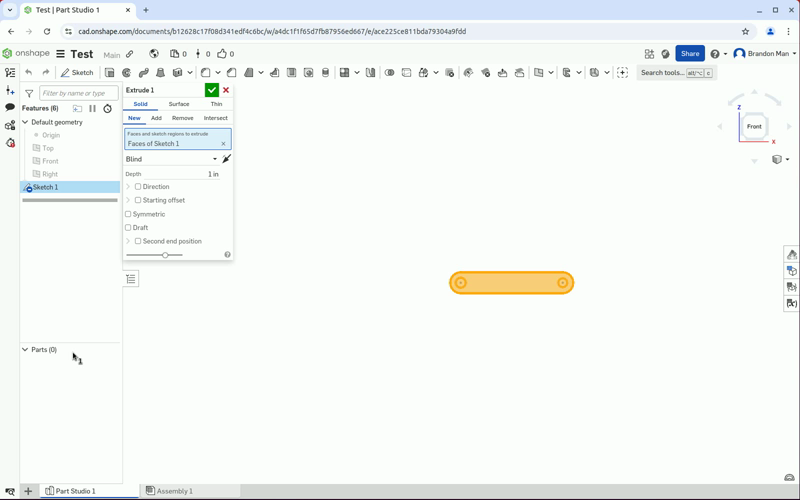
mouse_move(143, 106)
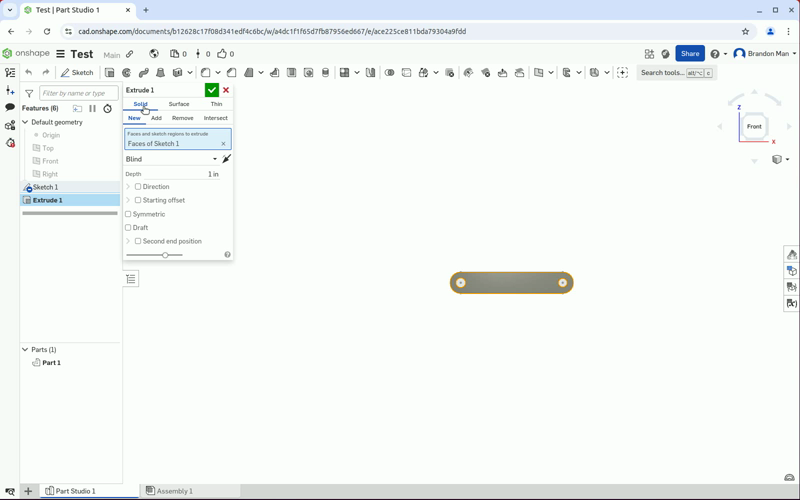
click(143, 106)
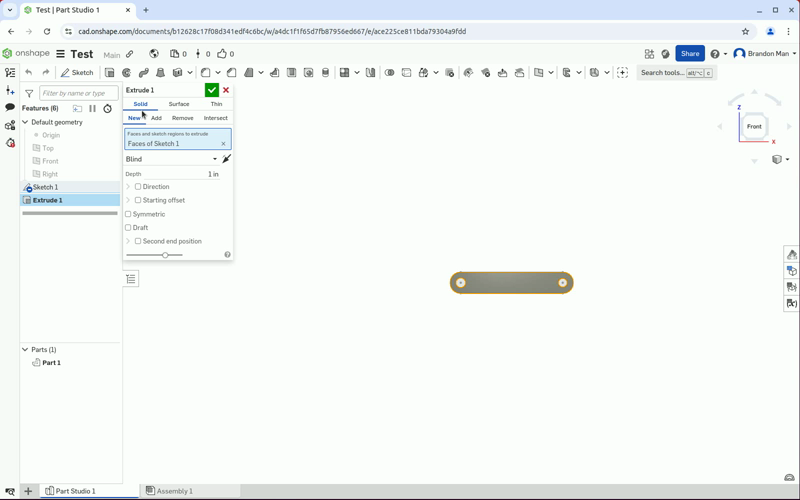
mouse_move(137, 120)
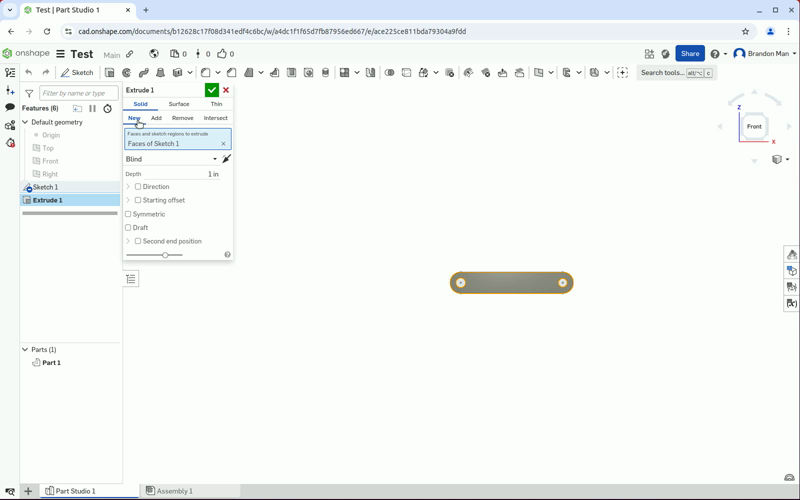
click(137, 120)
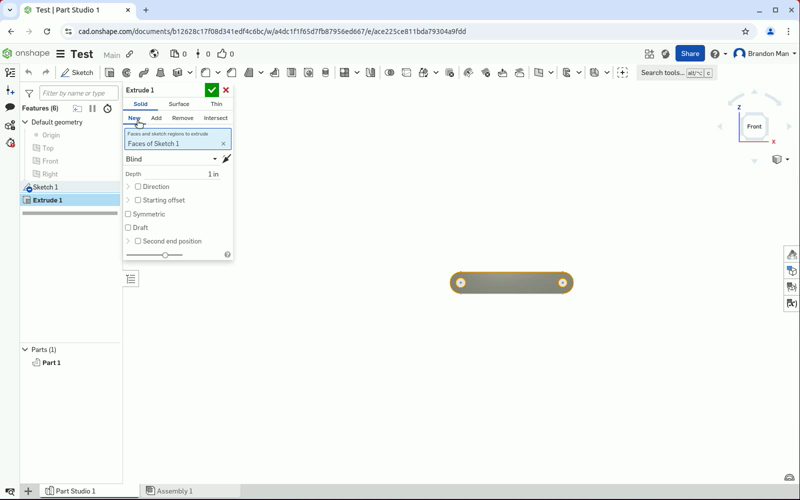
key(tab, 4)
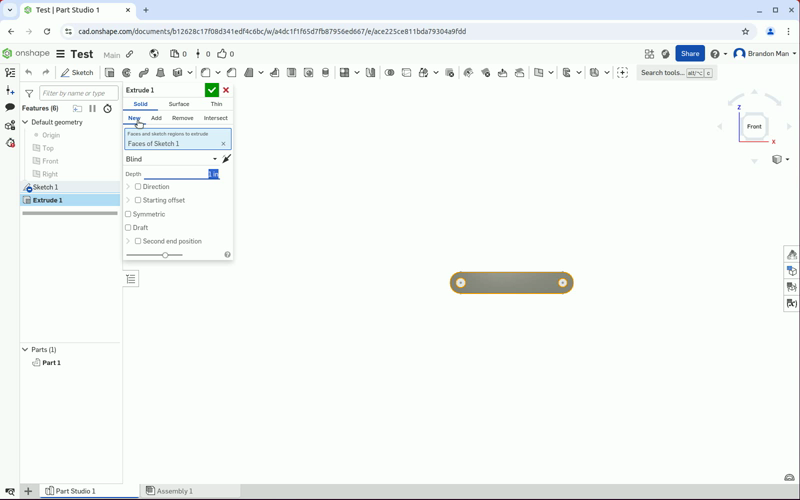
text(1.685)
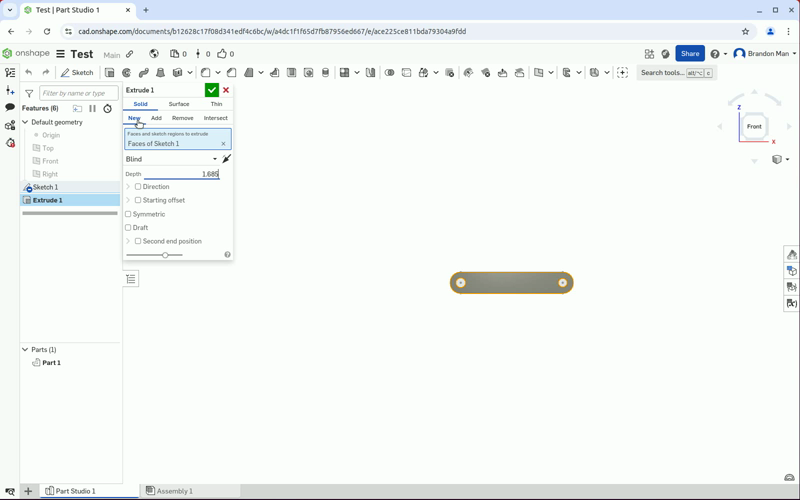
key(enter)
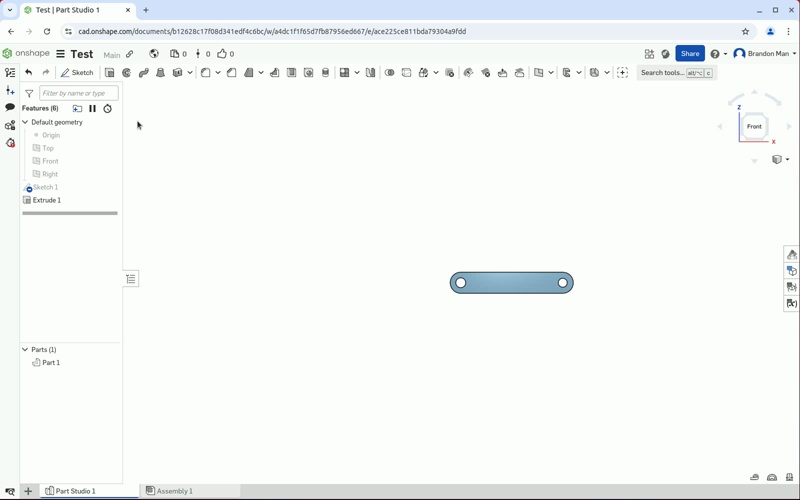
key(shift+h)
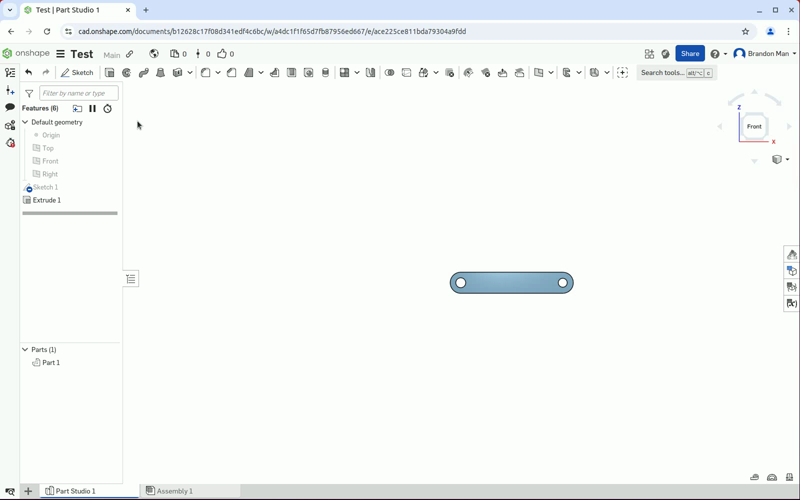
key(shift+h)
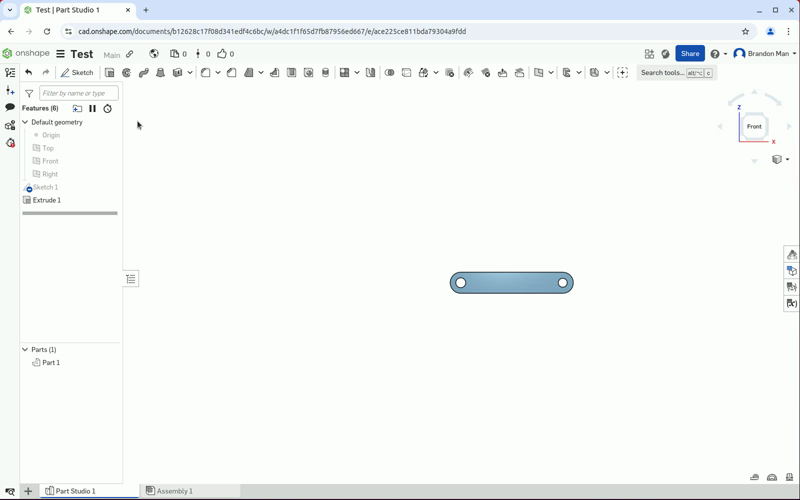
mouse_move(73, 189)
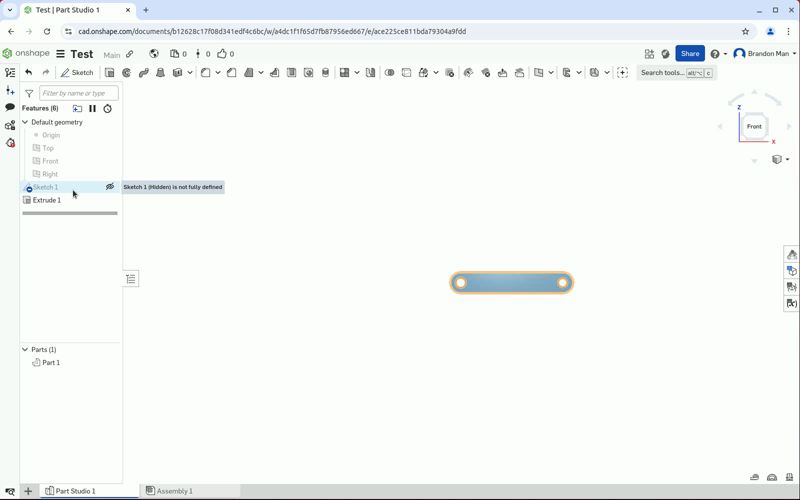
click(73, 189)
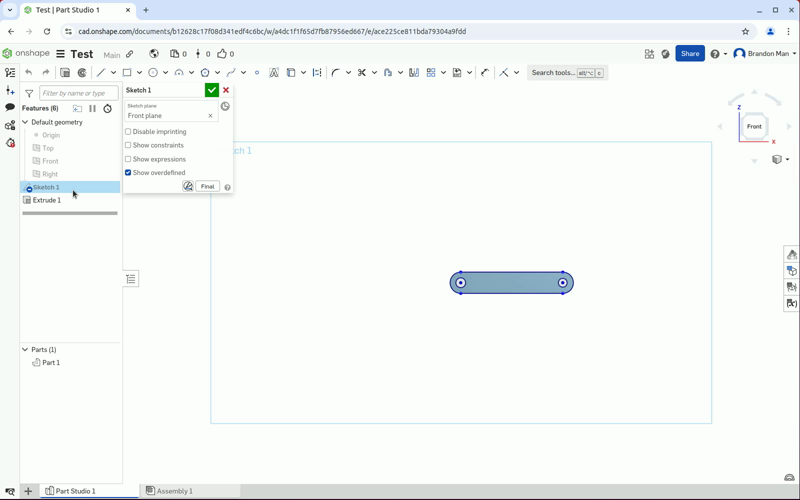
mouse_move(229, 92)
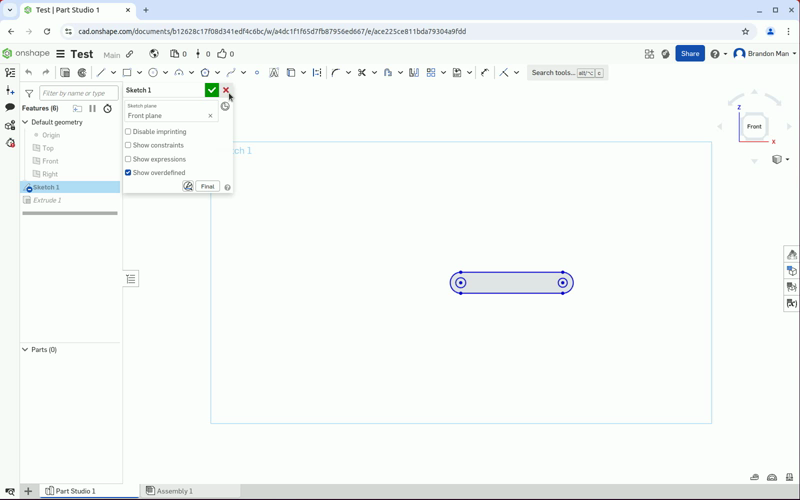
click(229, 92)
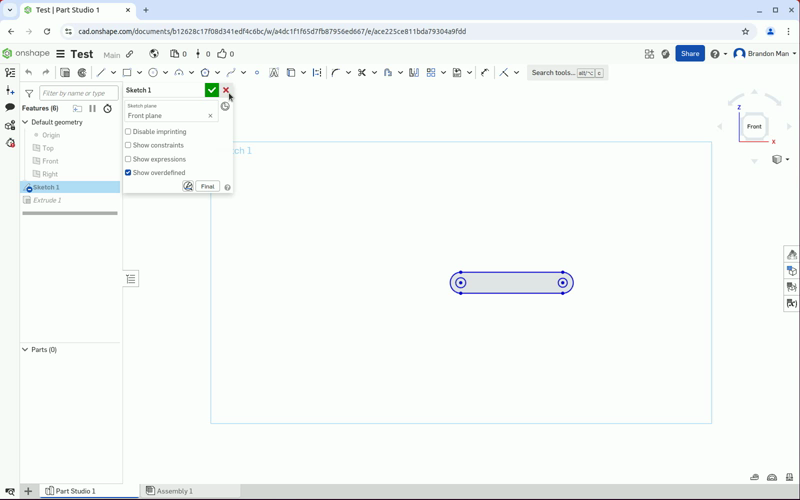
key(shift+s)
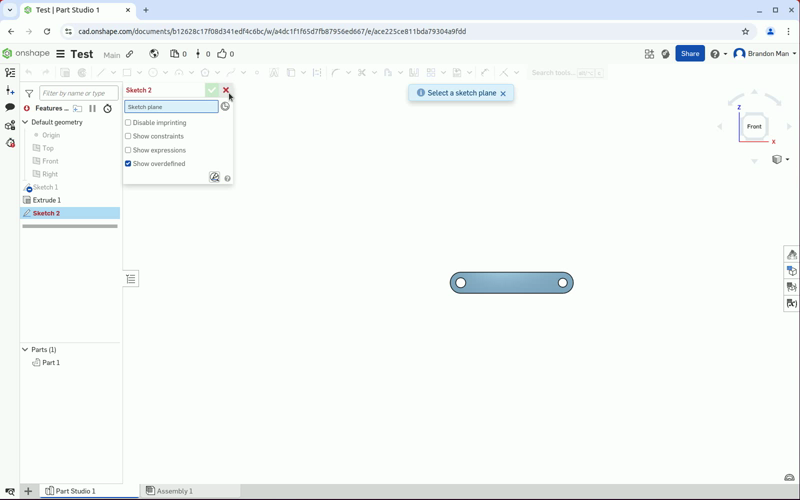
mouse_move(73, 163)
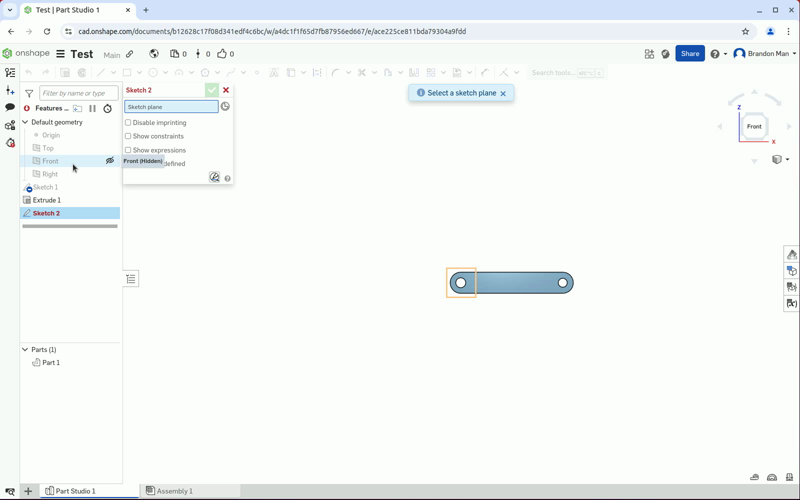
click(73, 163)
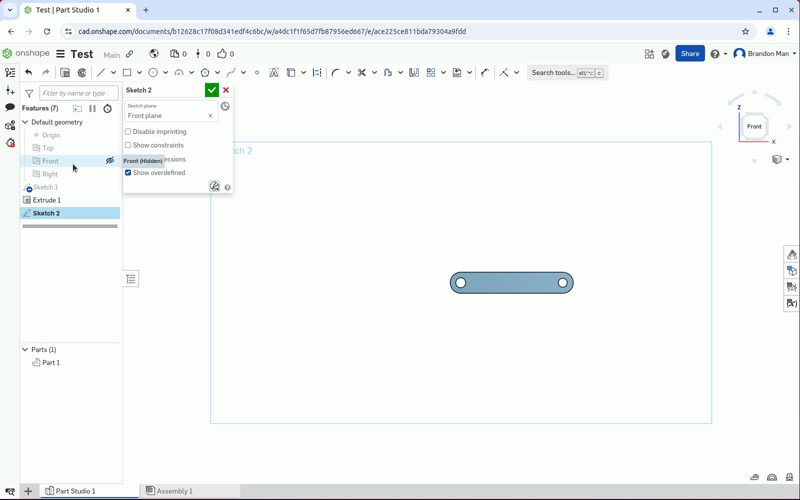
mouse_move(73, 352)
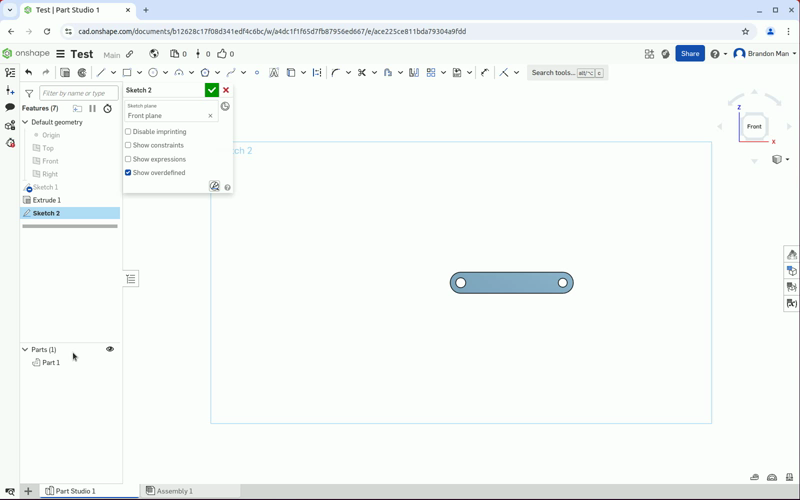
key(y)
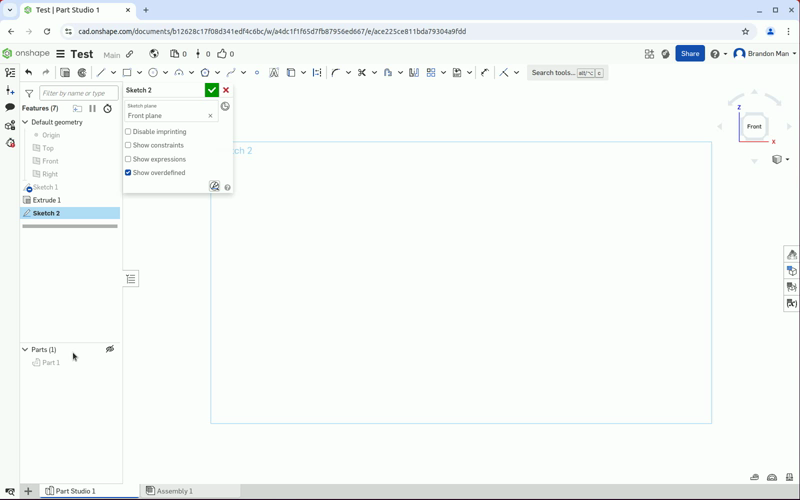
key(c)
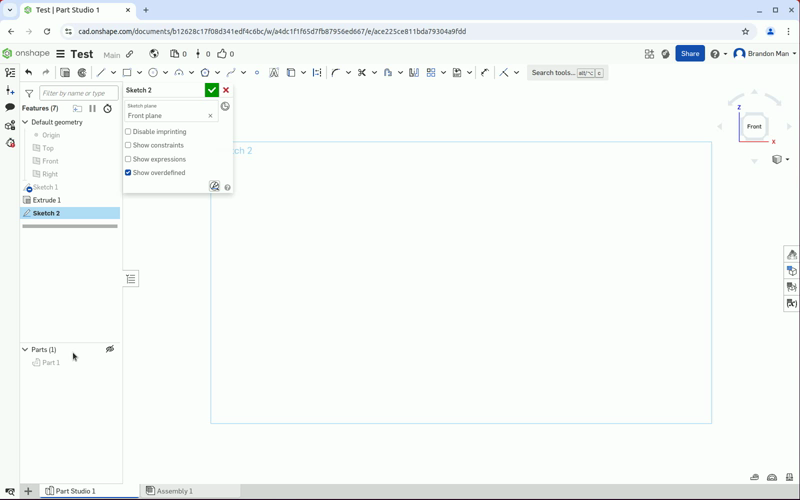
key_down(shift)
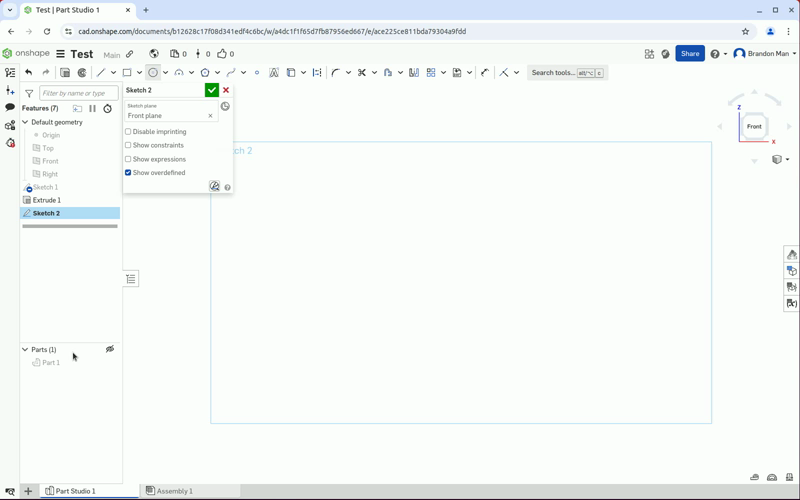
mouse_move(461, 282)
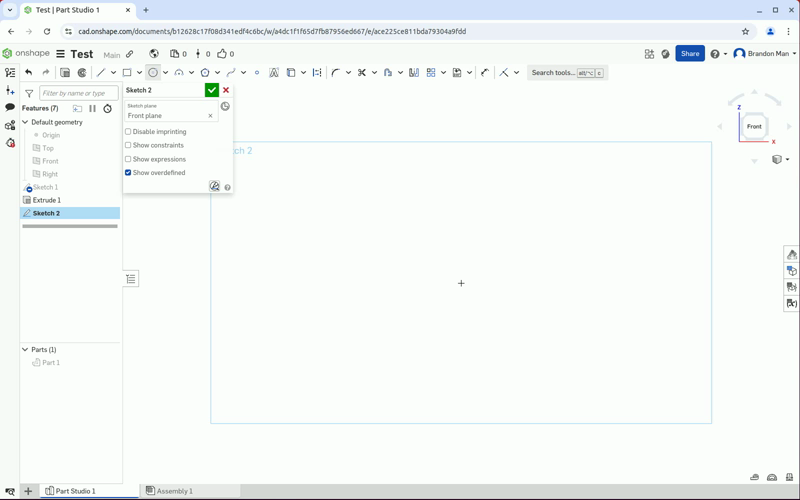
click(461, 282)
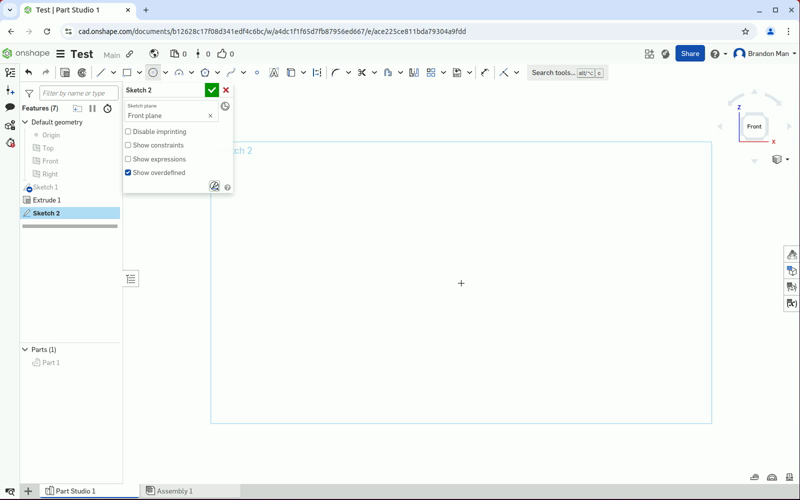
key_up(shift)
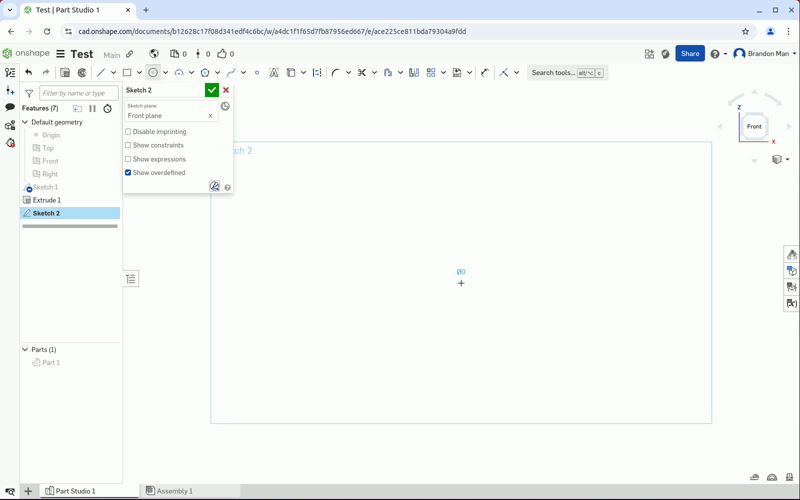
mouse_move(464, 282)
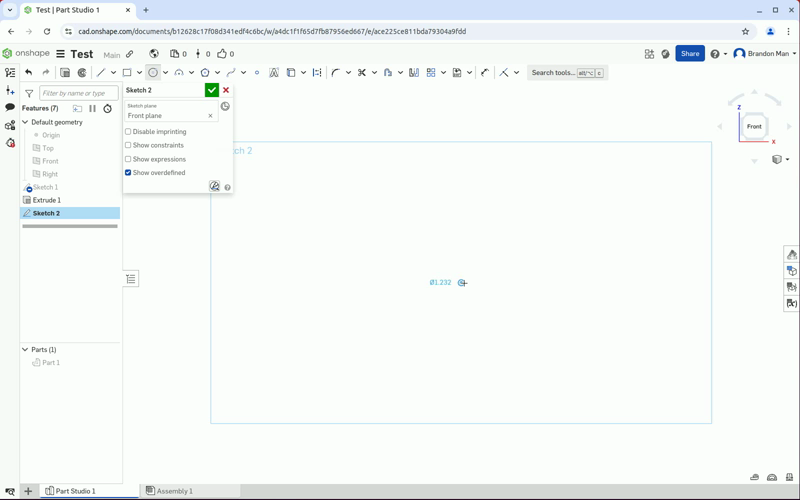
click(464, 282)
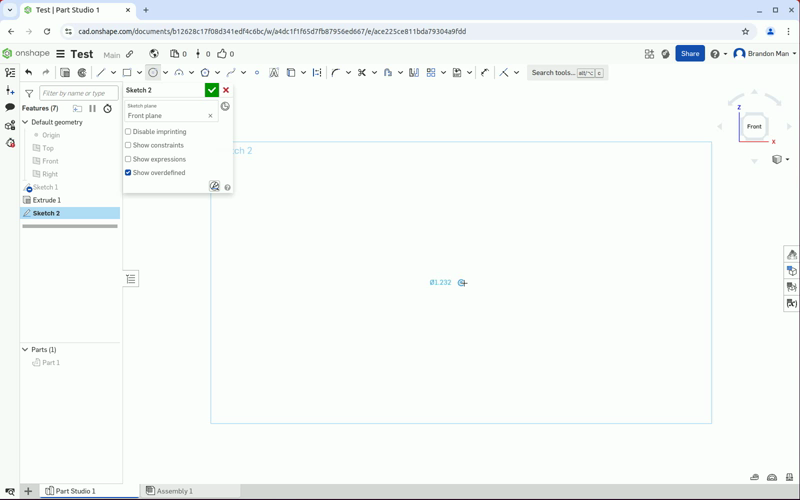
key(esc)
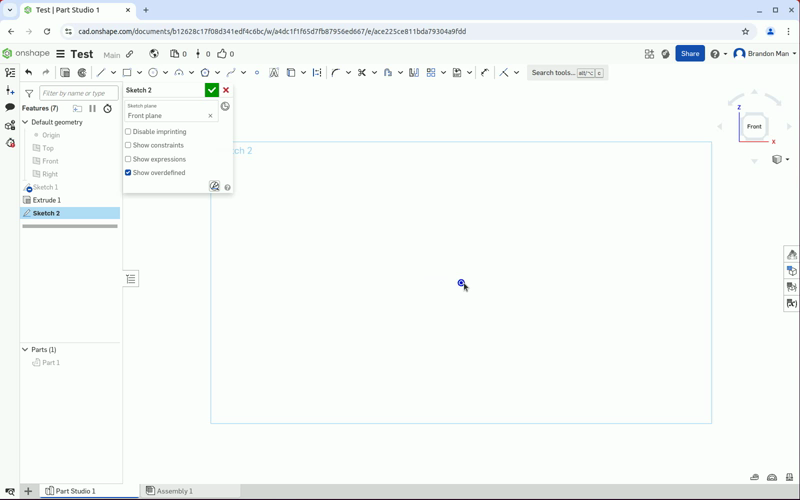
mouse_move(461, 281)
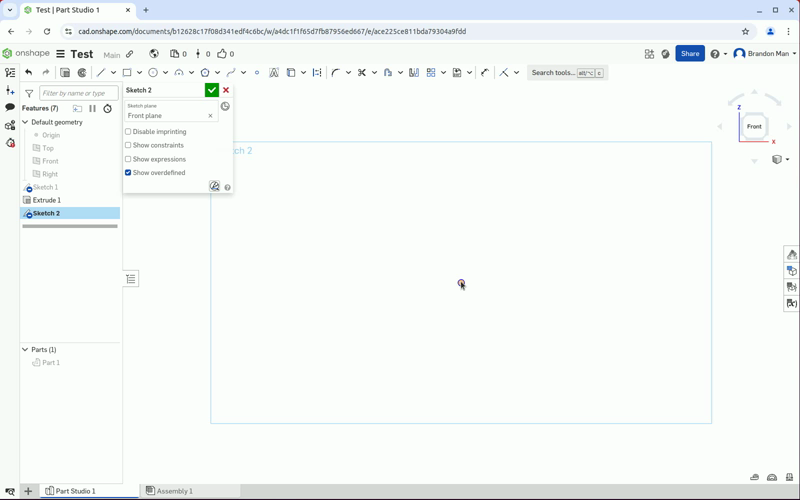
scroll(6)
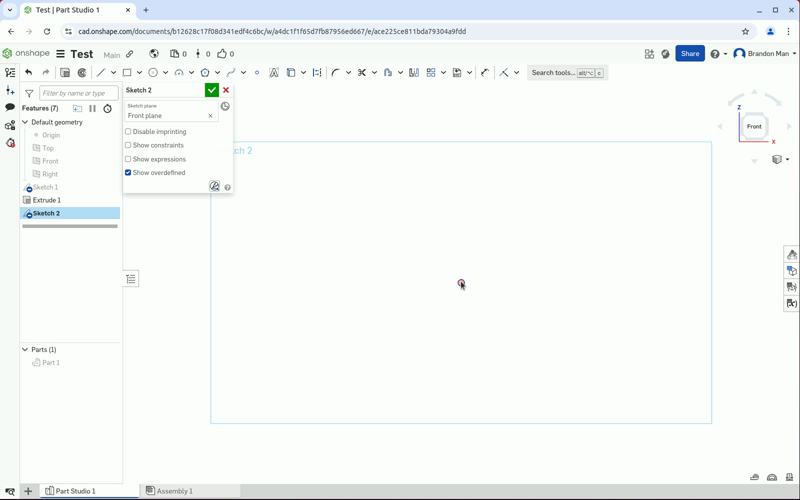
scroll(6)
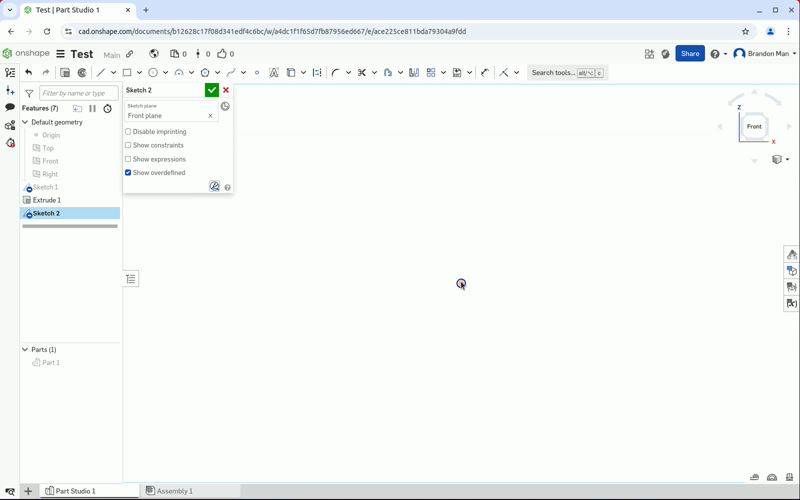
scroll(6)
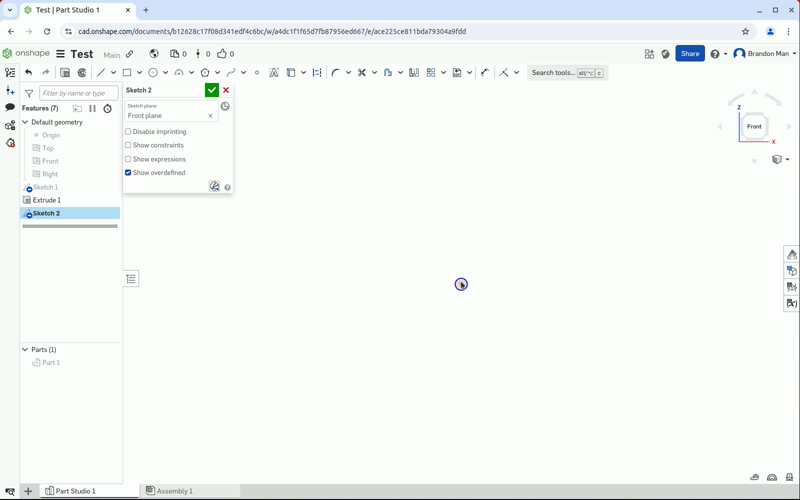
scroll(6)
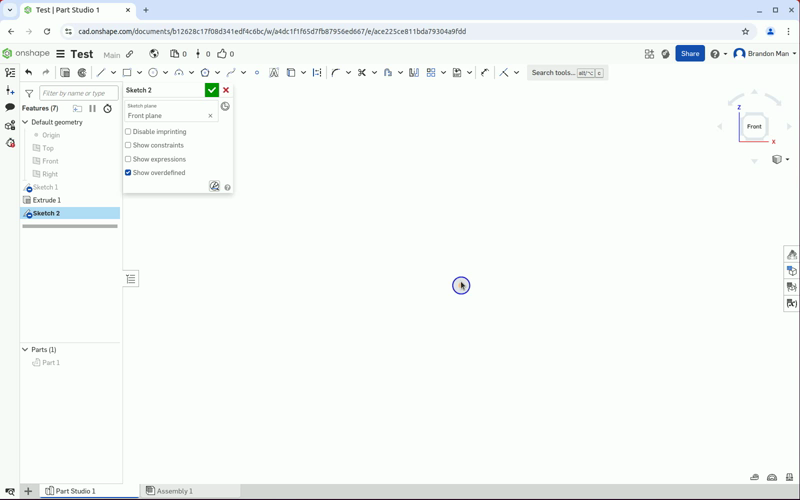
scroll(6)
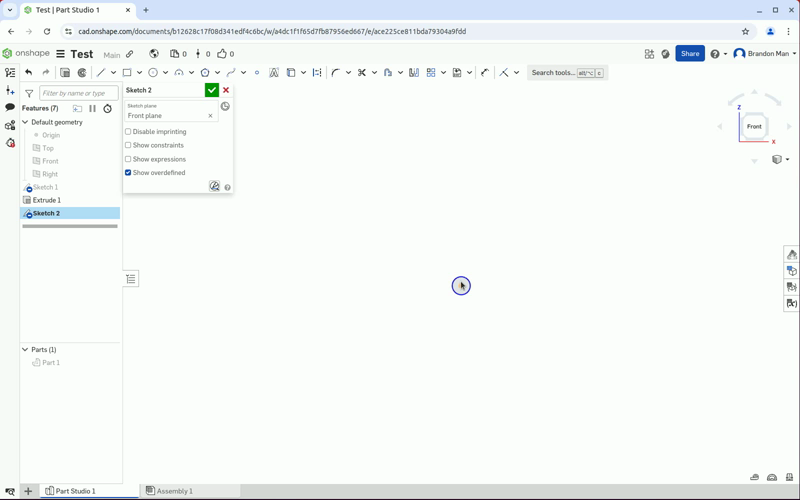
scroll(6)
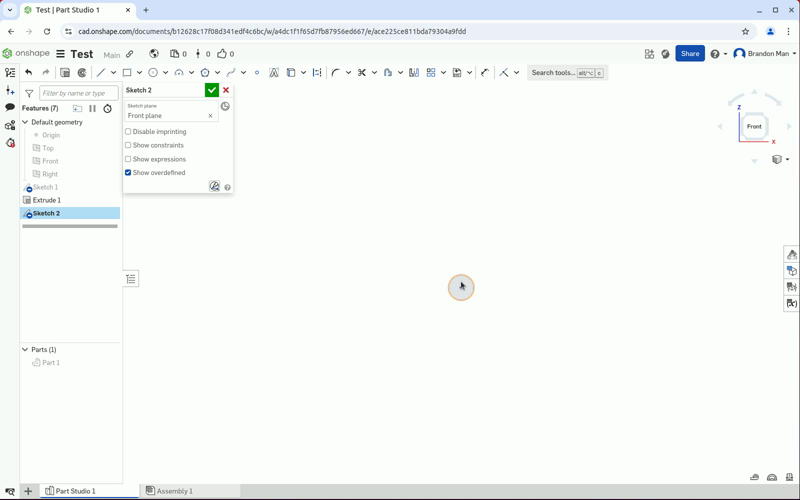
scroll(6)
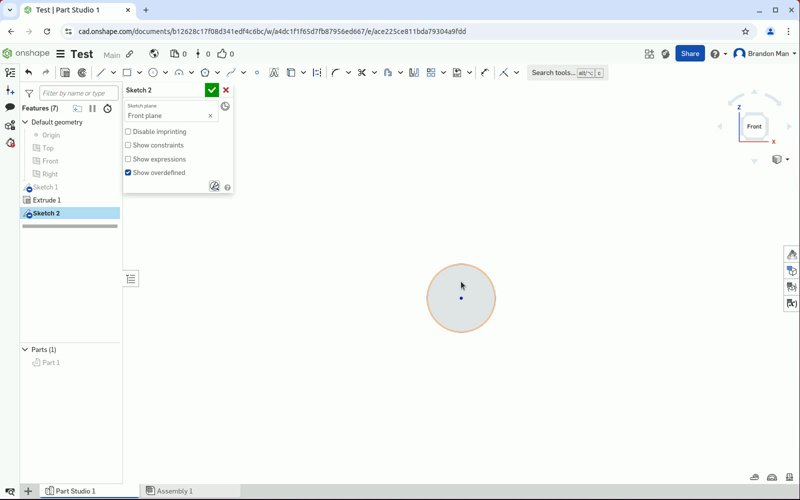
click(461, 281)
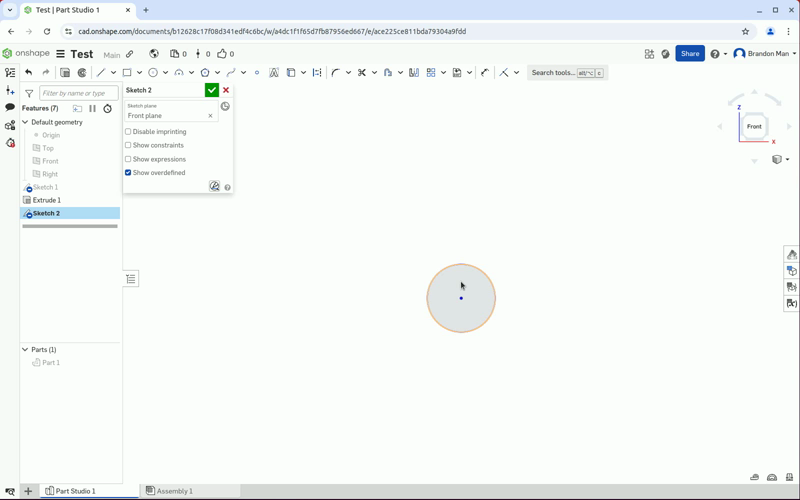
scroll(-6)
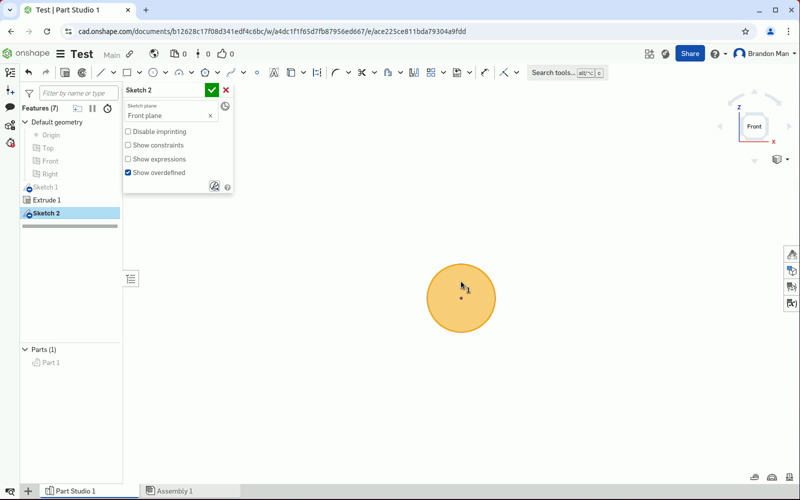
scroll(-6)
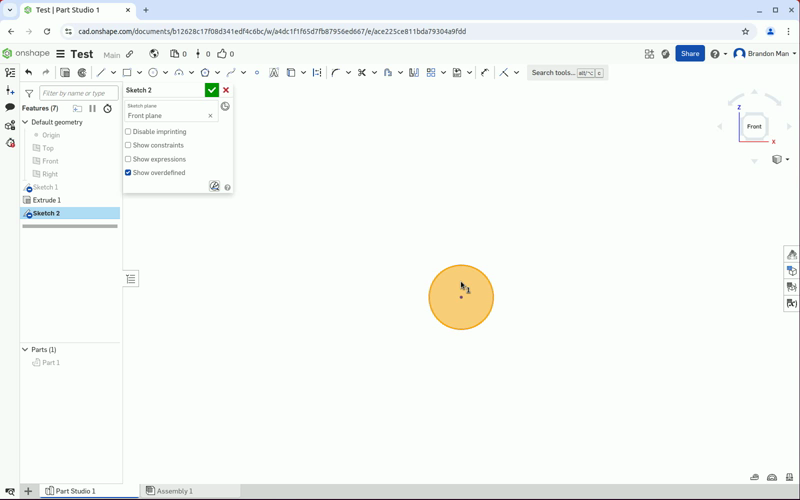
scroll(-6)
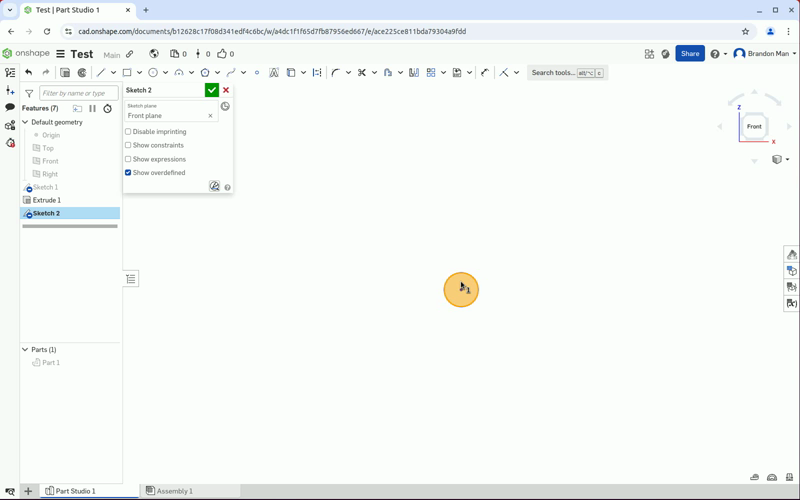
scroll(-6)
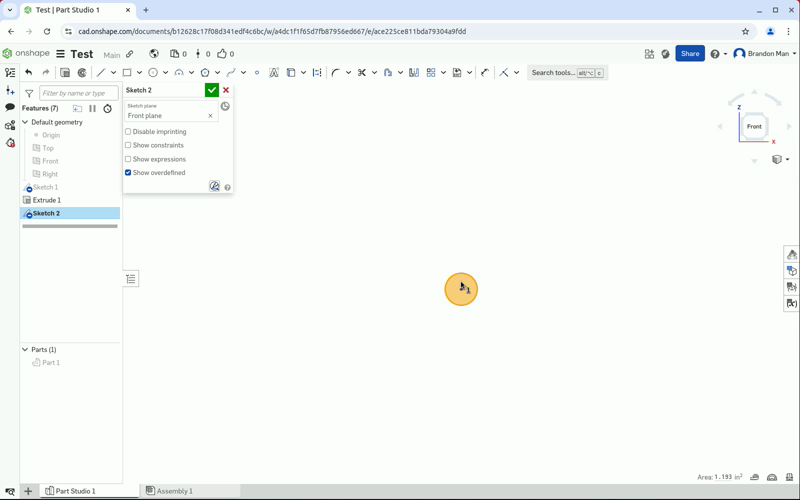
scroll(-6)
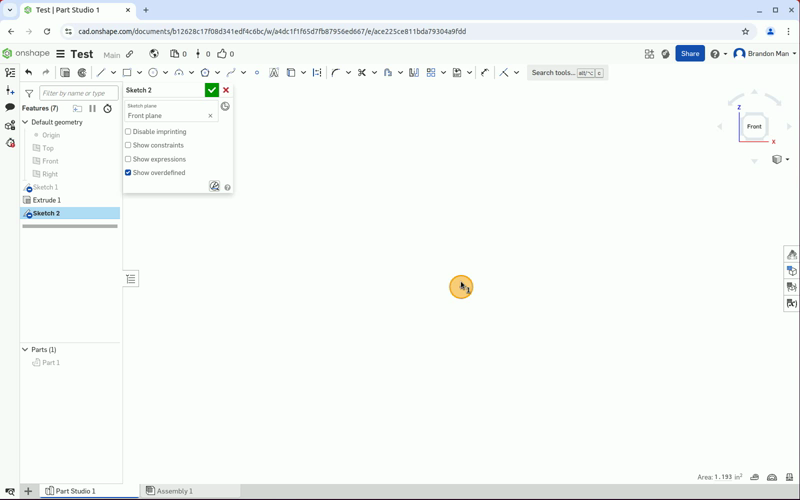
scroll(-6)
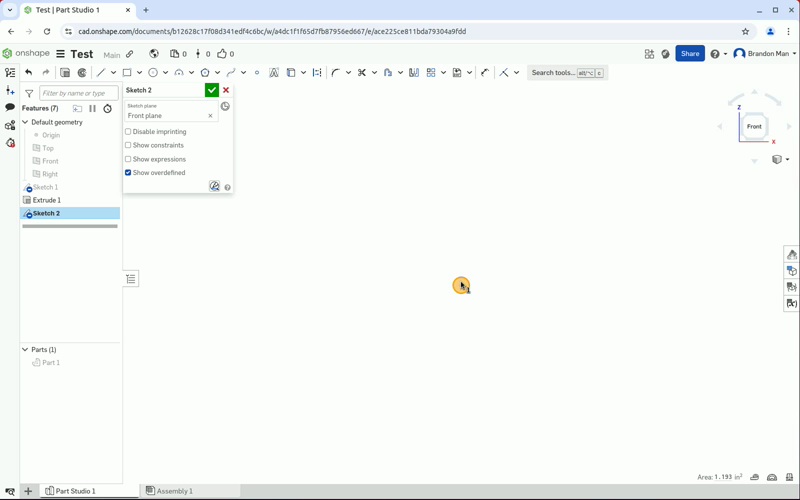
scroll(-6)
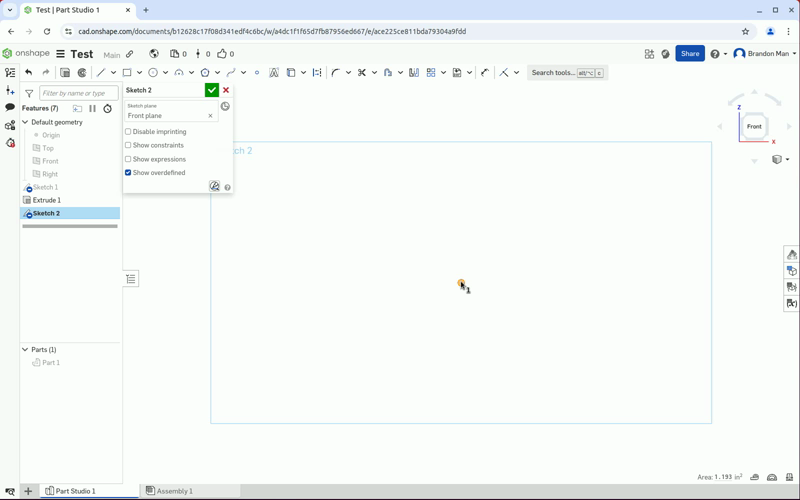
mouse_move(73, 352)
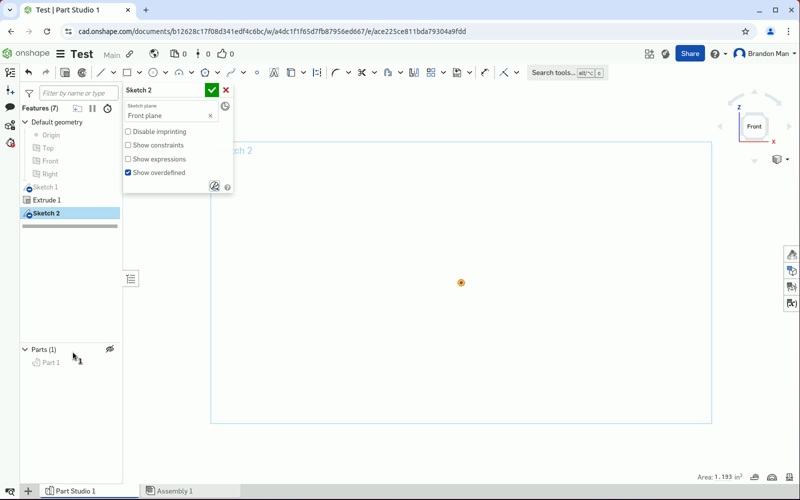
key(shift+y)
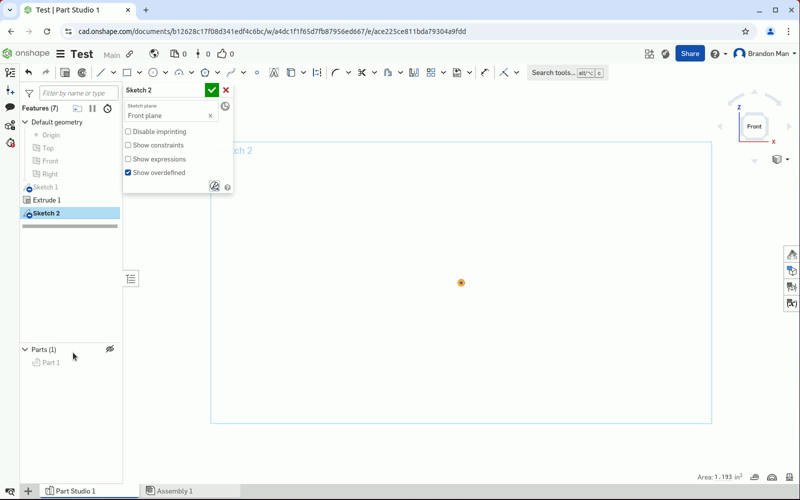
key(shift+e)
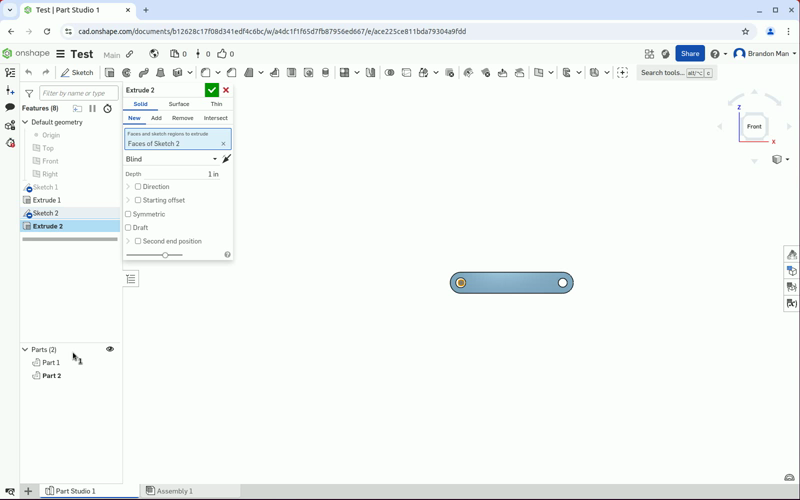
mouse_move(143, 106)
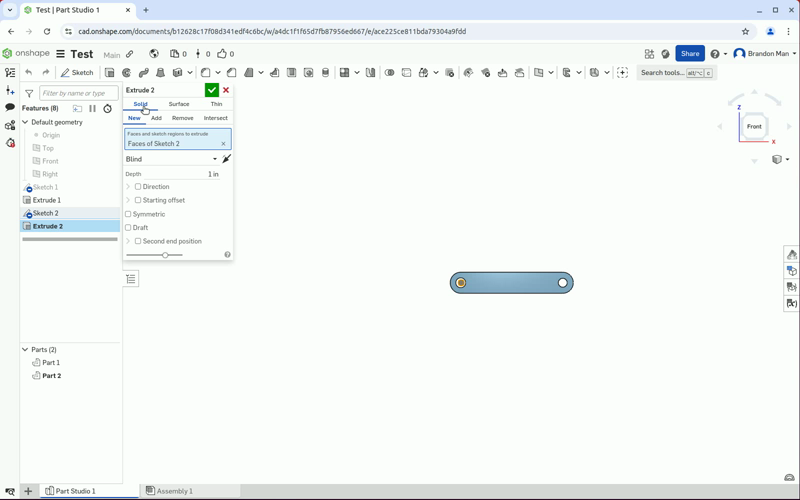
click(143, 106)
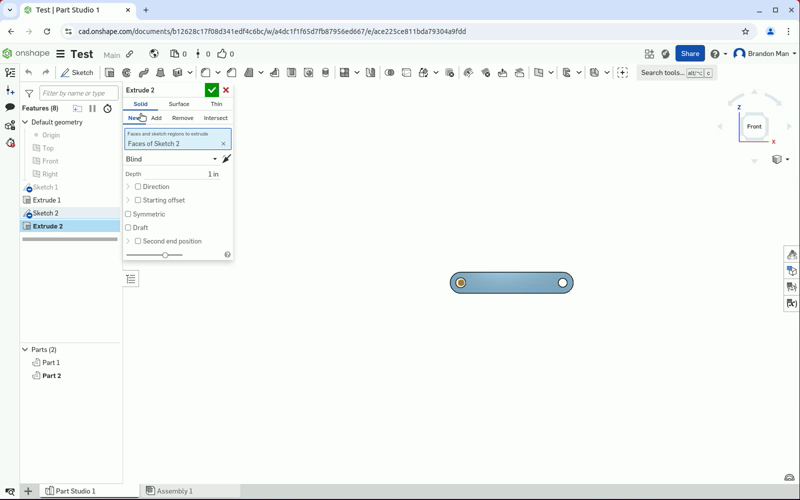
mouse_move(137, 120)
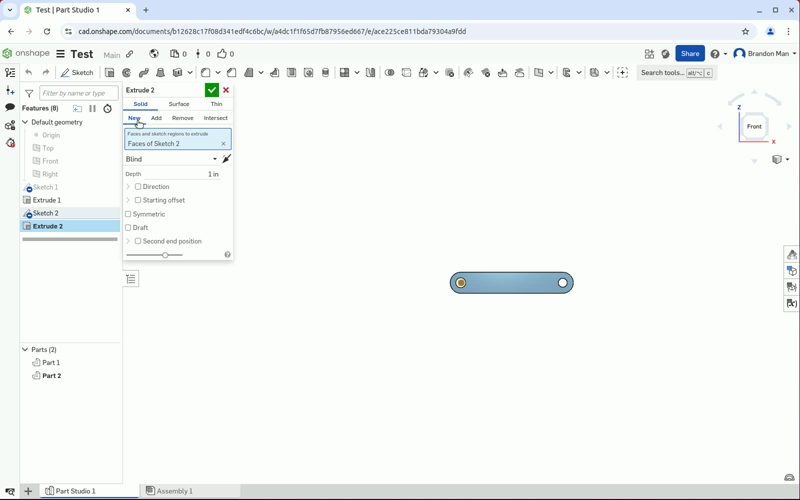
click(137, 120)
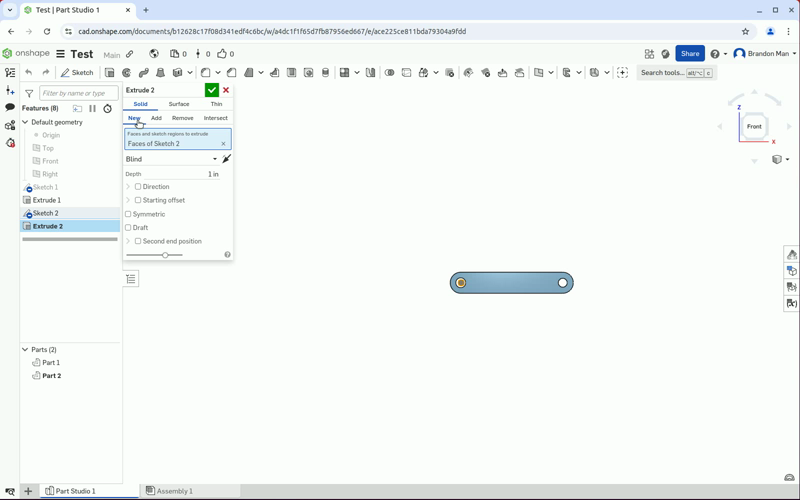
key(tab, 4)
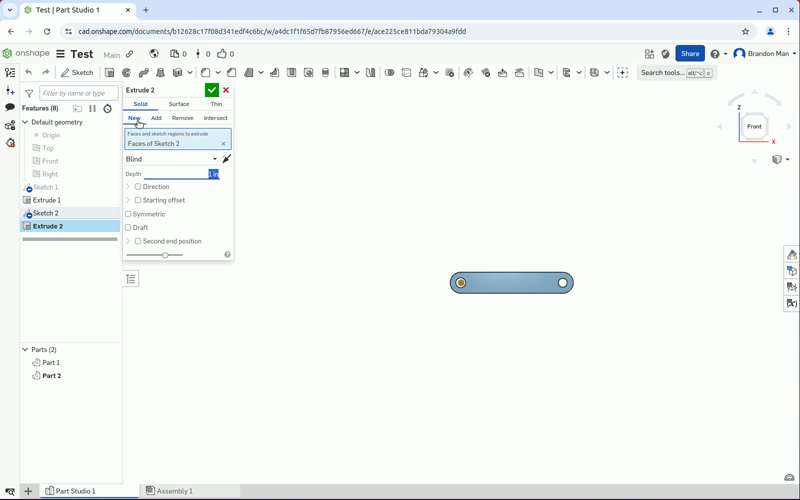
text(1.685)
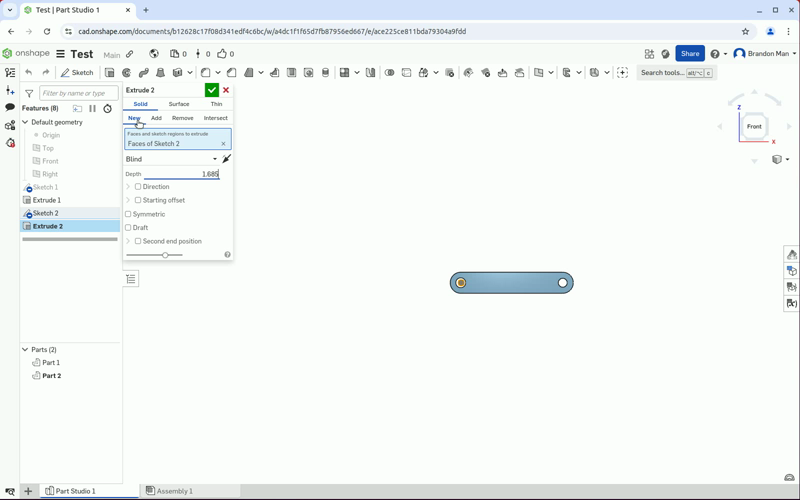
key(enter)
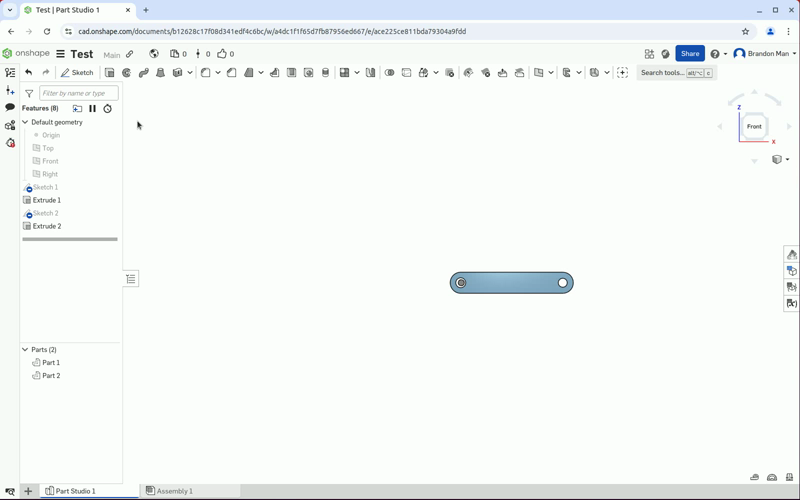
key(shift+h)
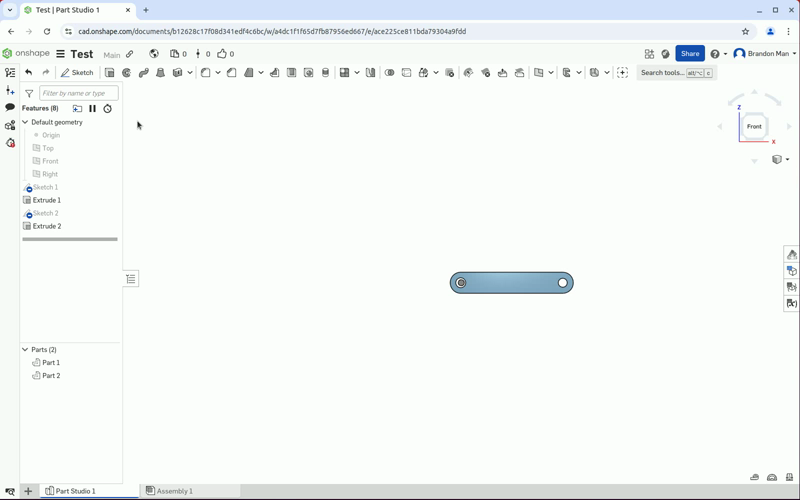
key(shift+h)
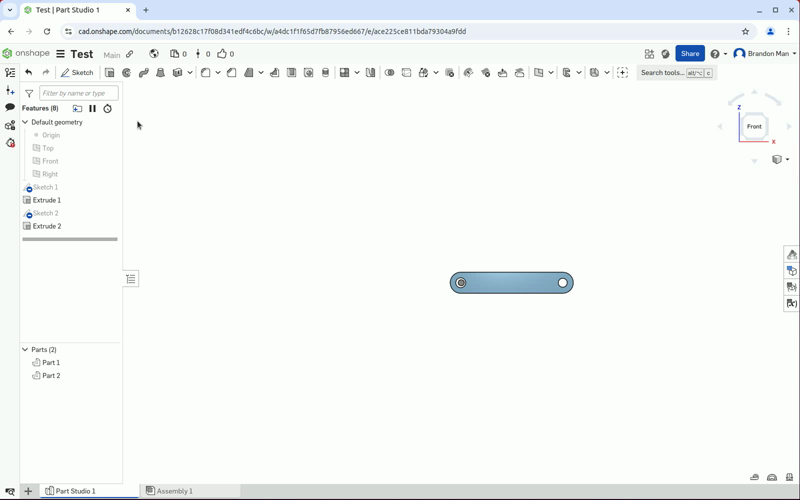
mouse_move(73, 189)
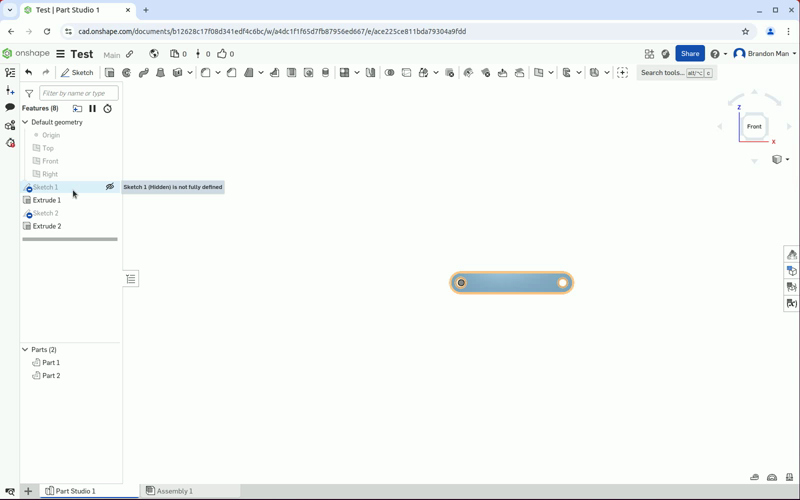
click(73, 189)
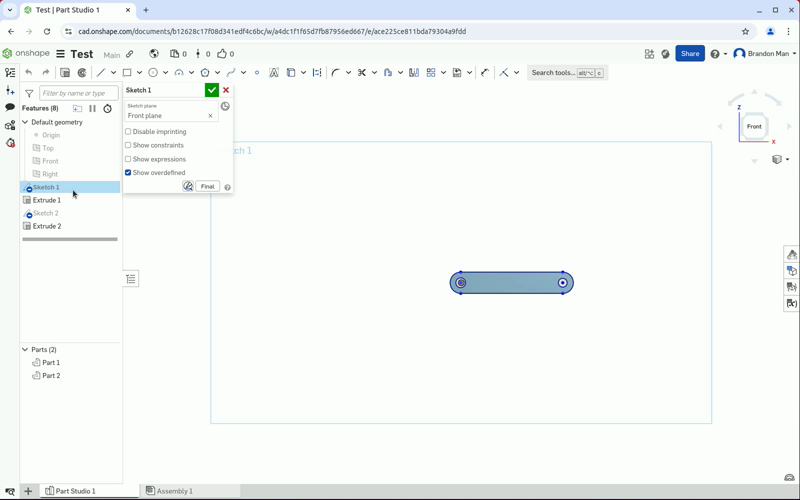
mouse_move(229, 92)
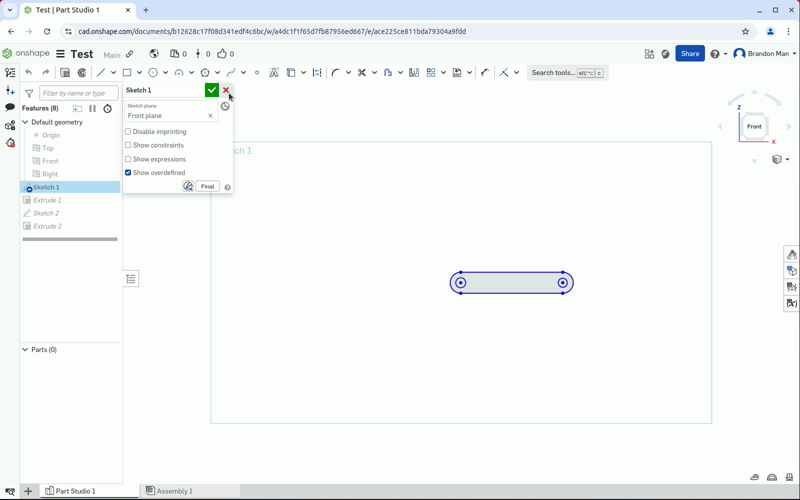
click(229, 92)
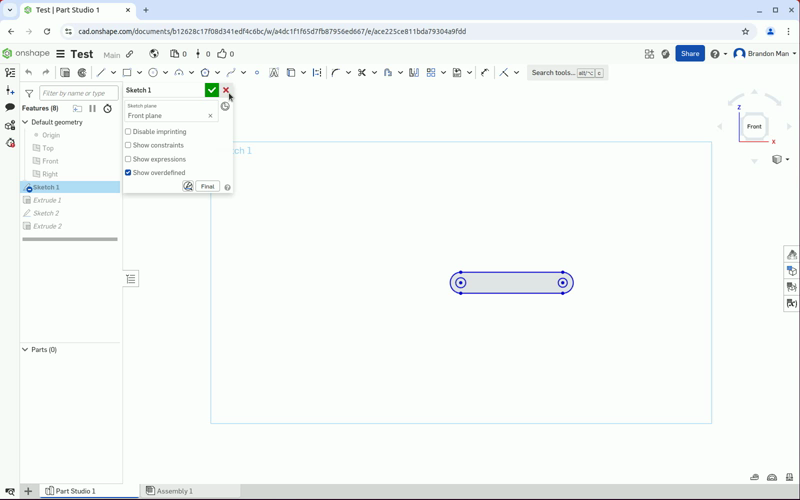
key(shift+s)
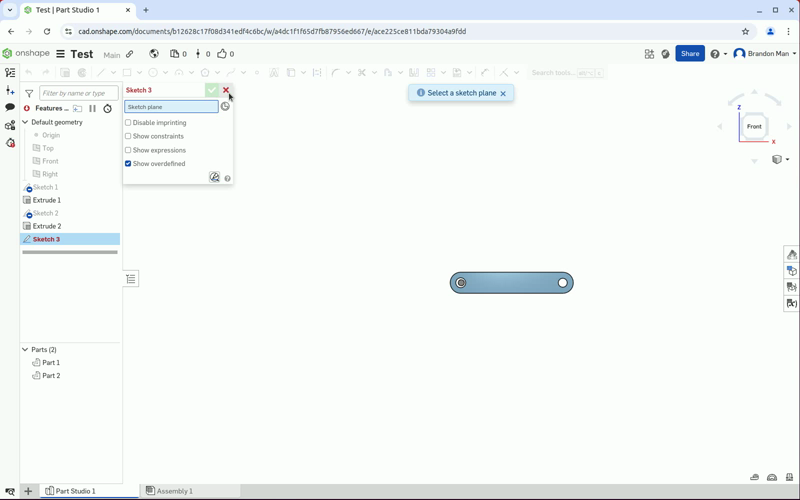
mouse_move(73, 163)
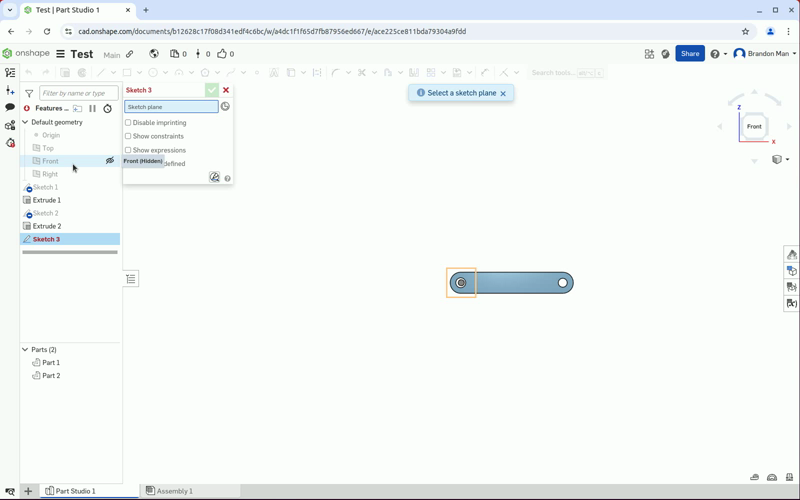
click(73, 163)
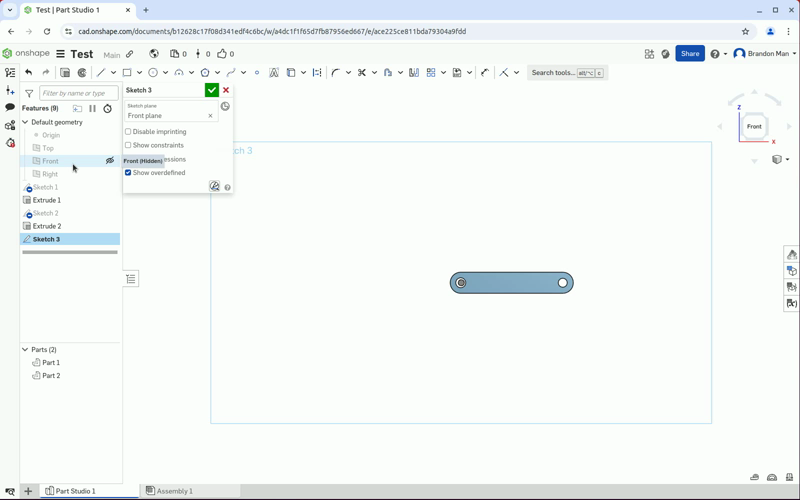
mouse_move(73, 352)
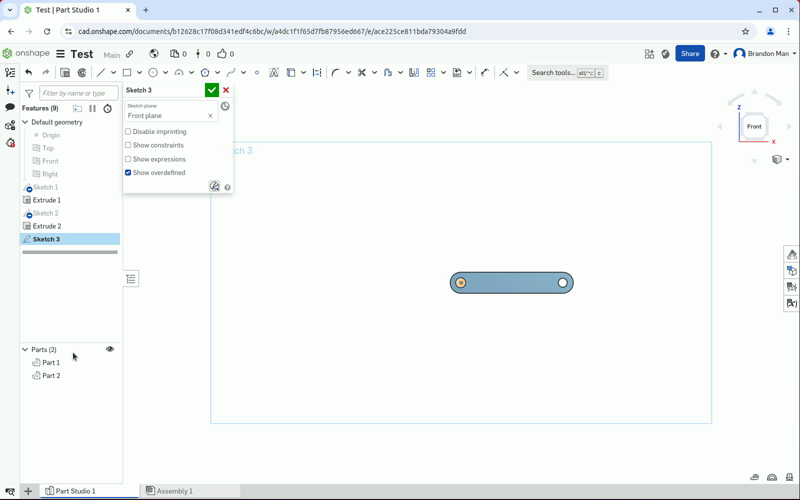
key(y)
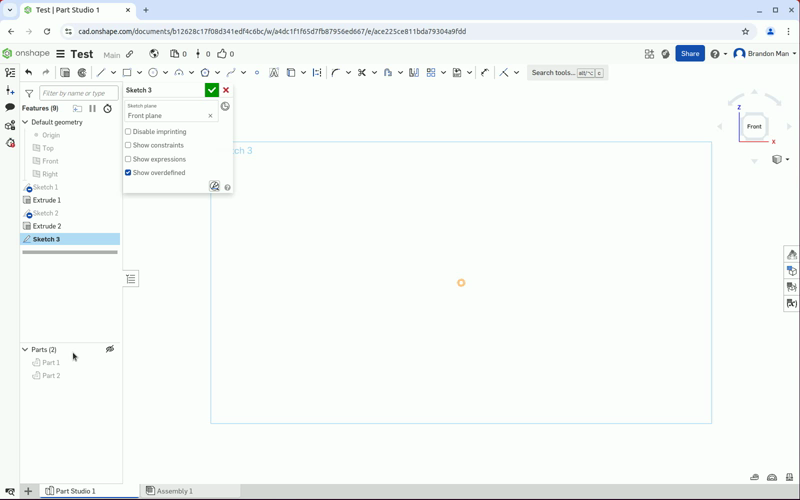
key(c)
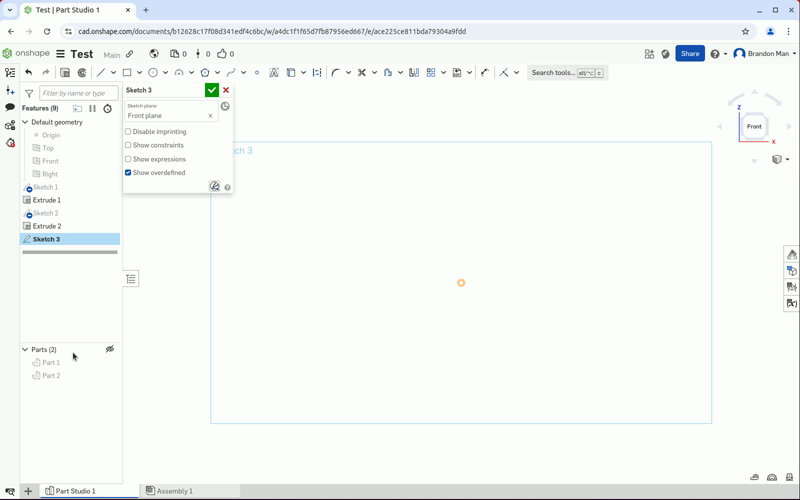
key_down(shift)
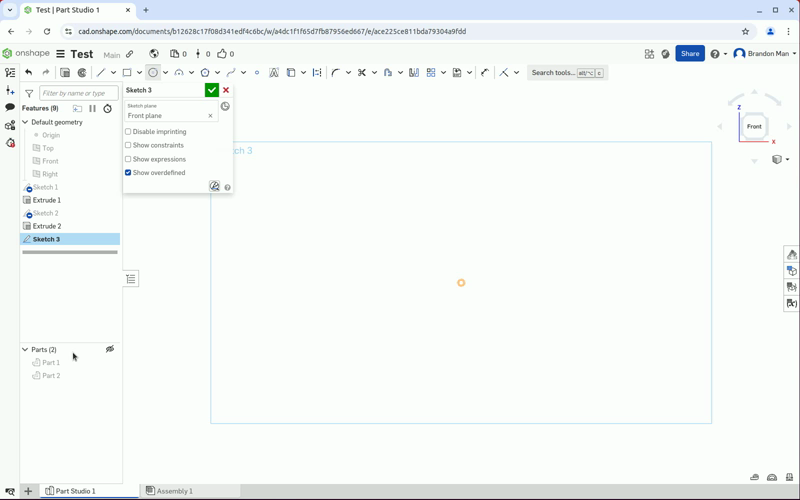
mouse_move(563, 282)
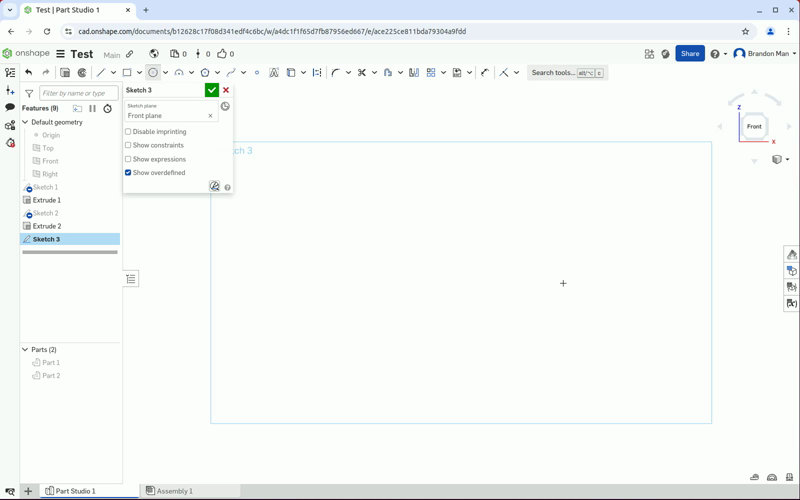
click(563, 282)
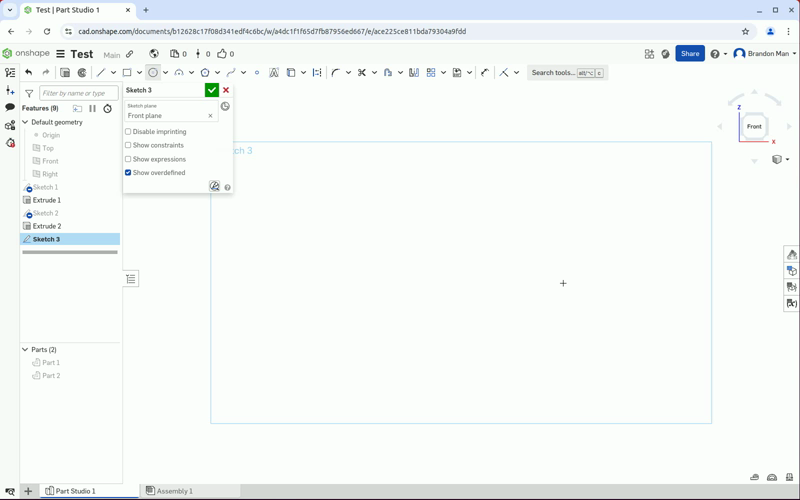
key_up(shift)
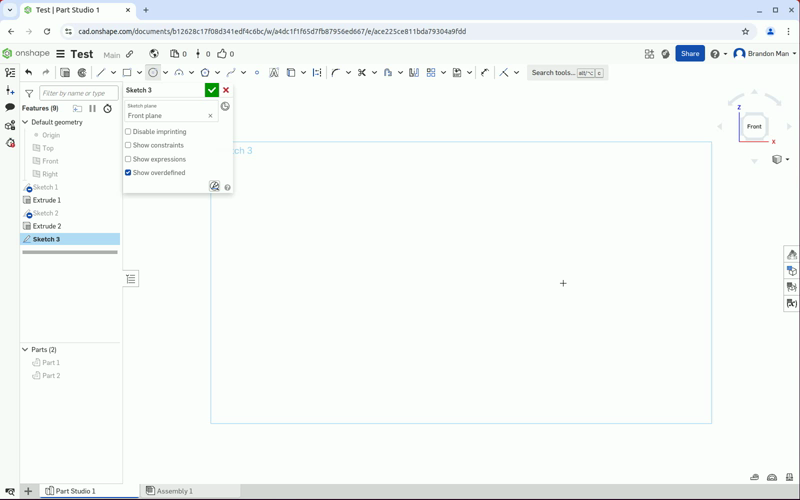
mouse_move(566, 282)
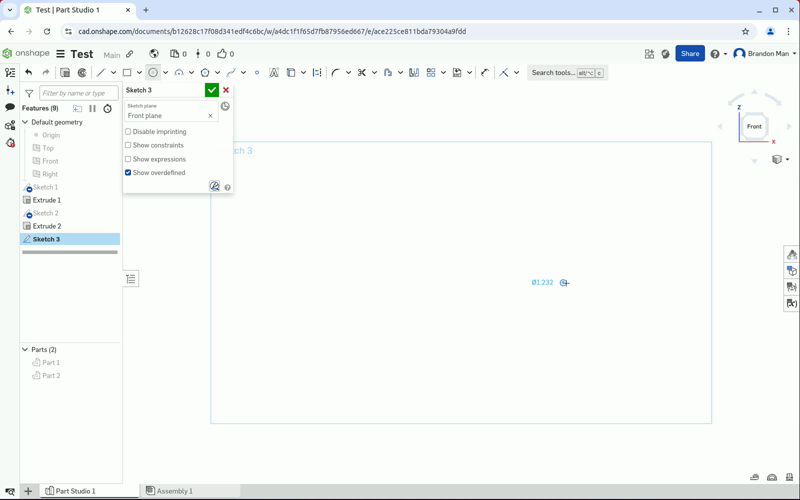
click(566, 282)
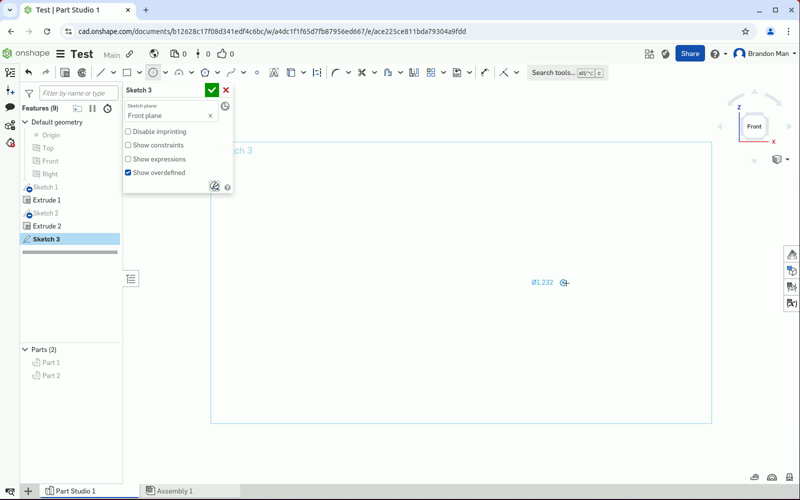
key(esc)
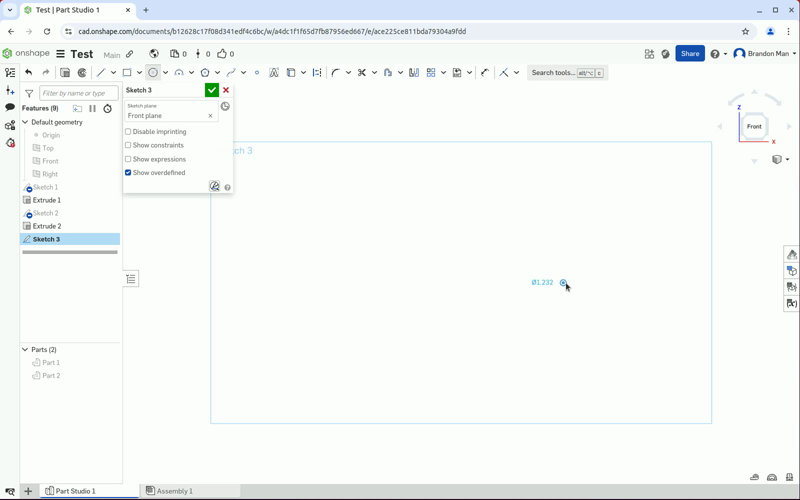
mouse_move(563, 280)
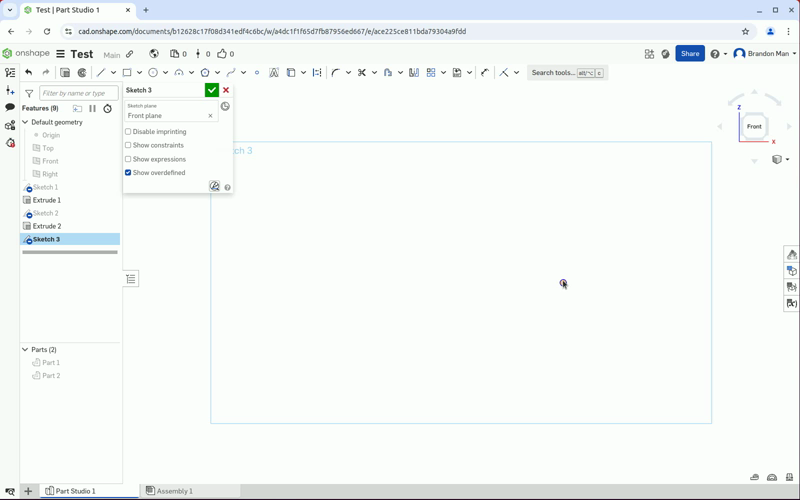
scroll(6)
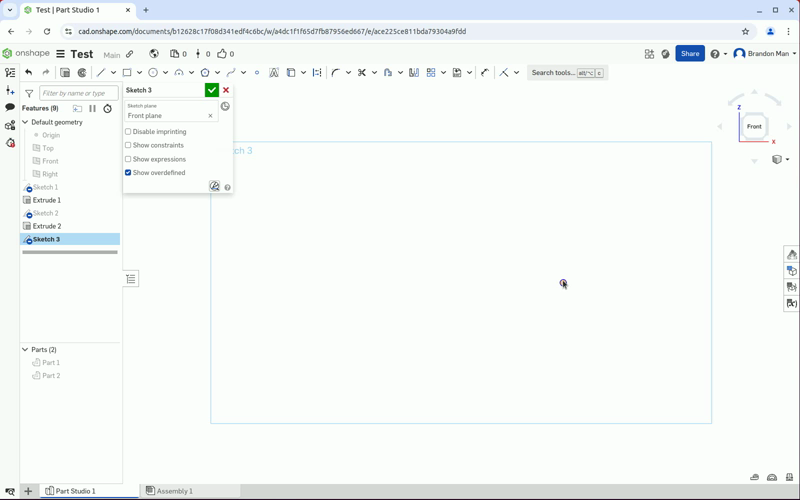
scroll(6)
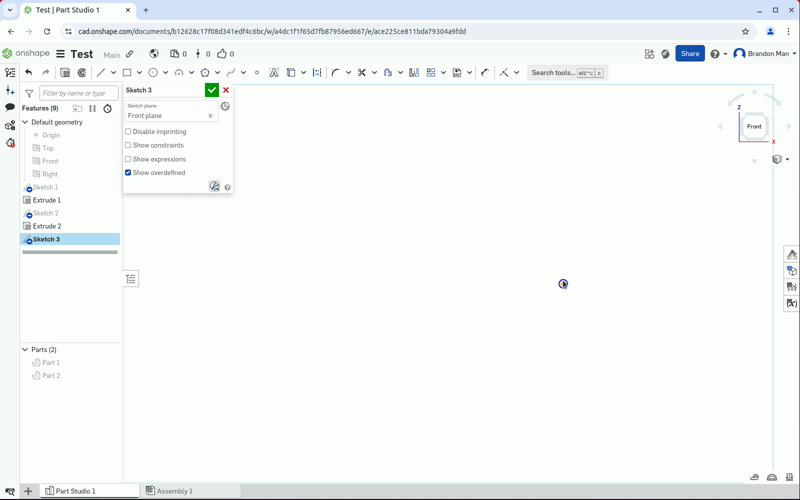
scroll(6)
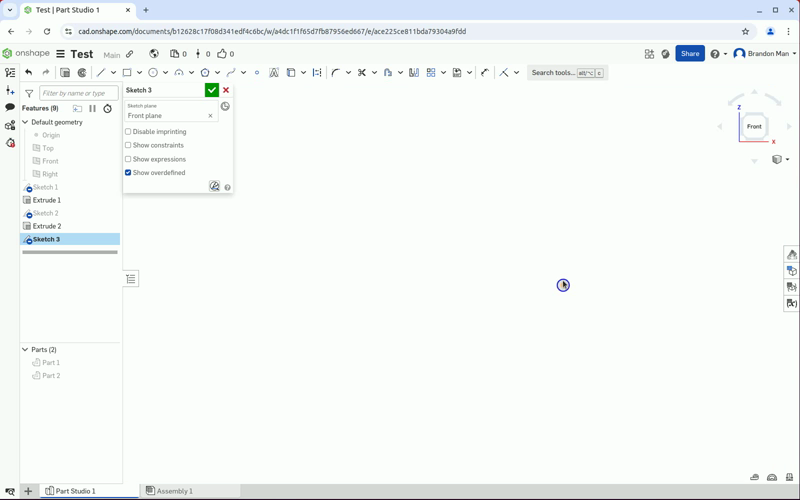
scroll(6)
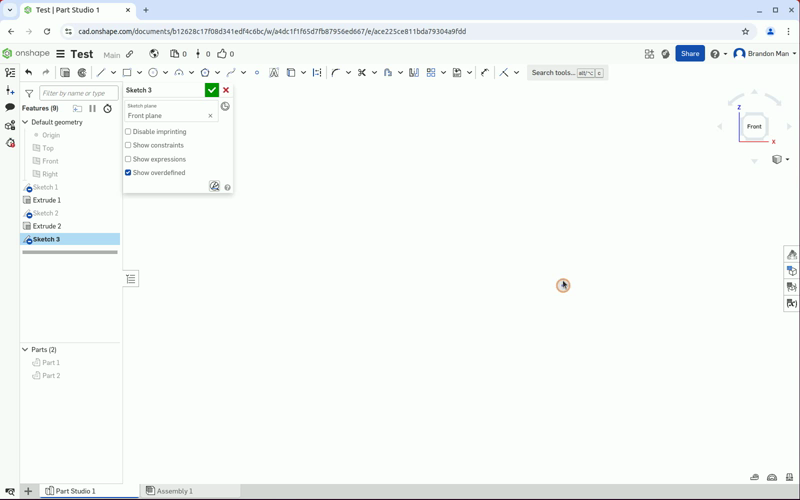
scroll(6)
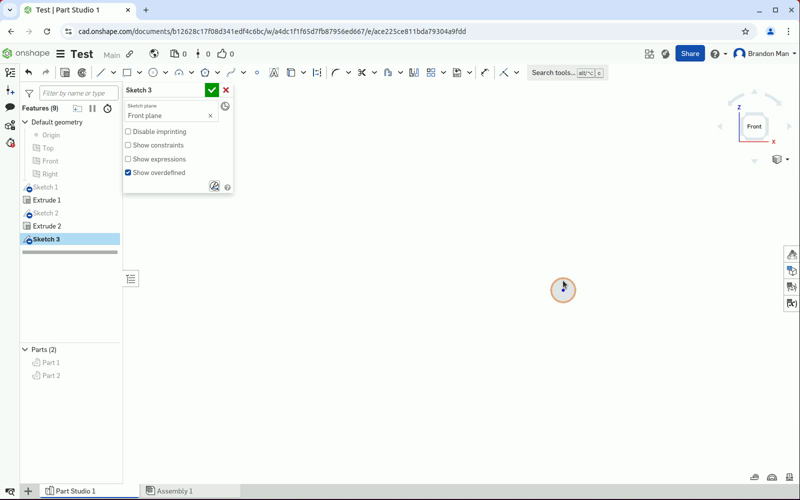
scroll(6)
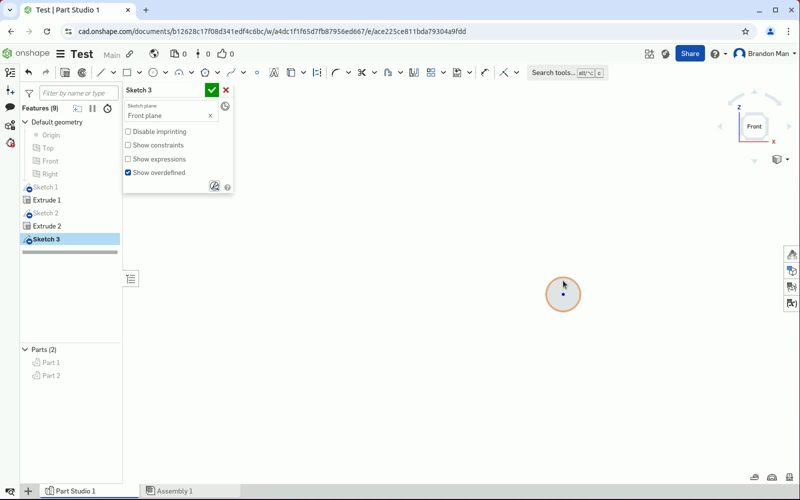
scroll(6)
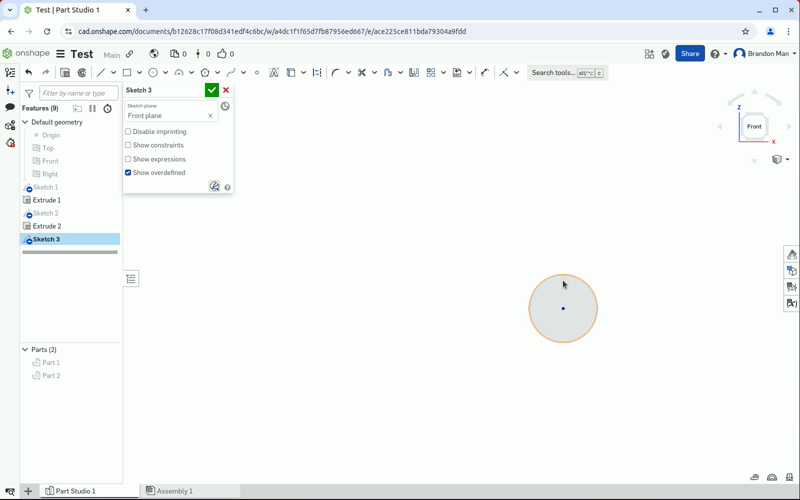
click(563, 280)
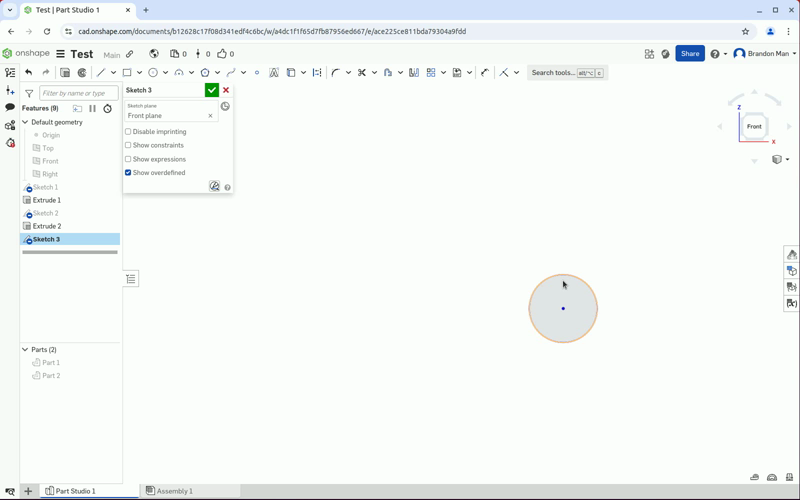
scroll(-6)
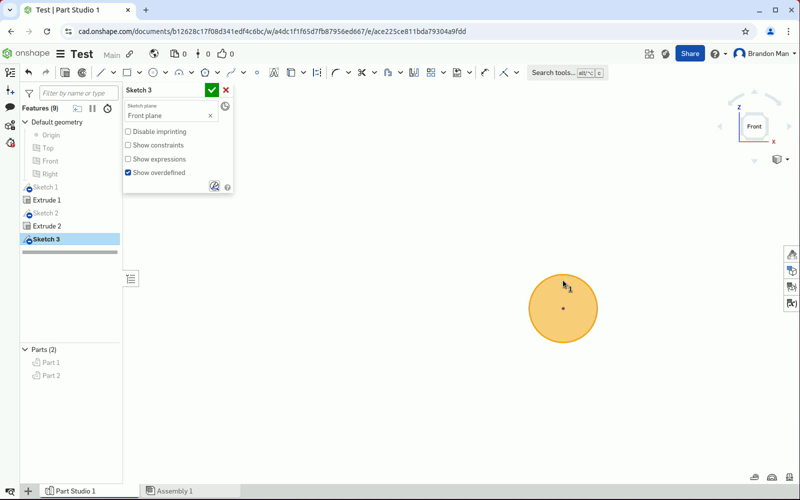
scroll(-6)
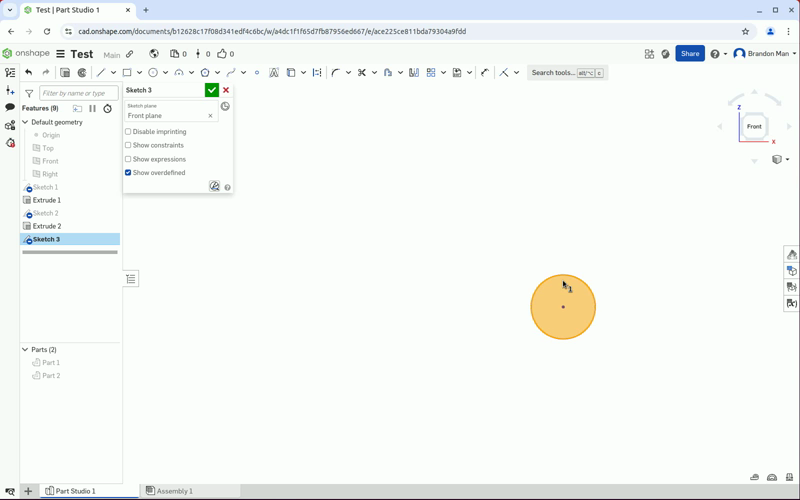
scroll(-6)
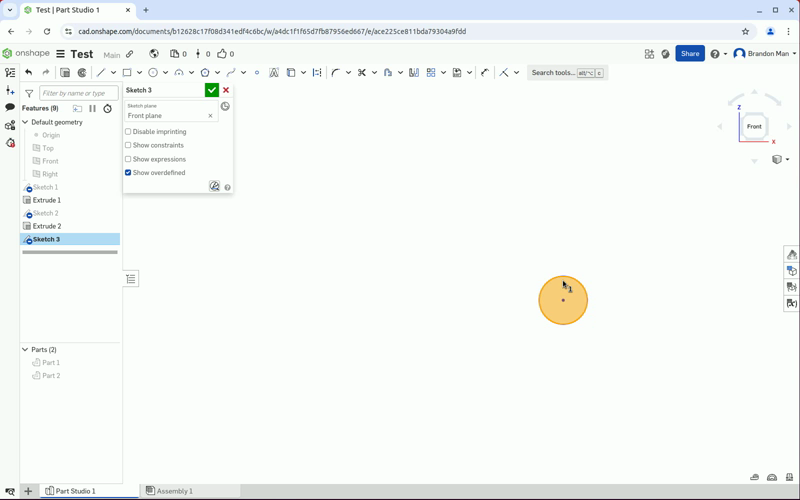
scroll(-6)
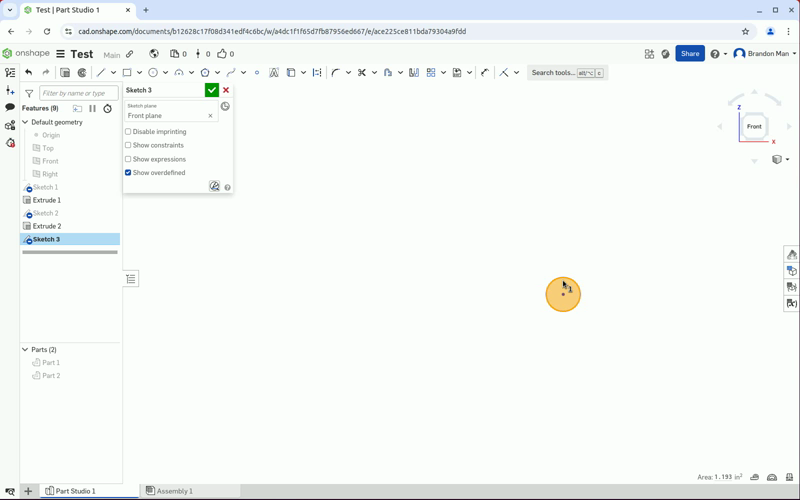
scroll(-6)
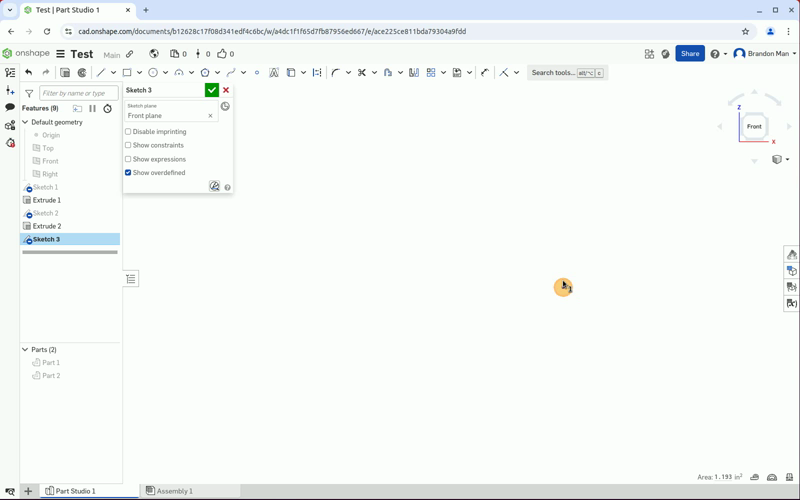
scroll(-6)
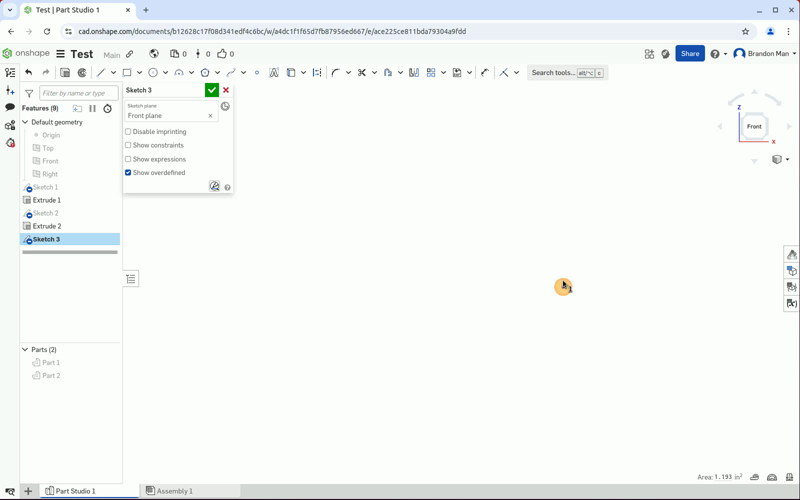
scroll(-6)
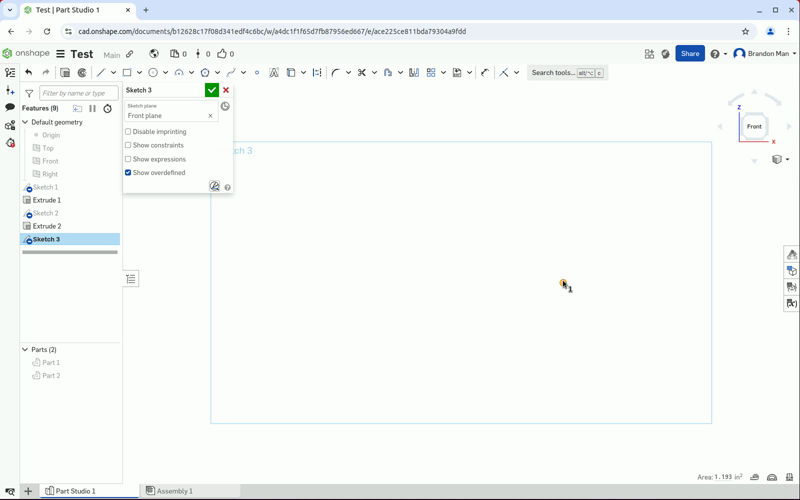
mouse_move(73, 352)
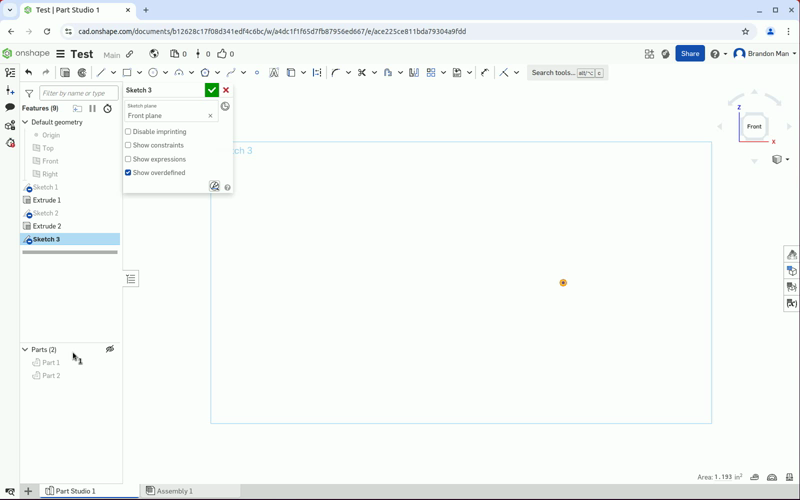
key(shift+y)
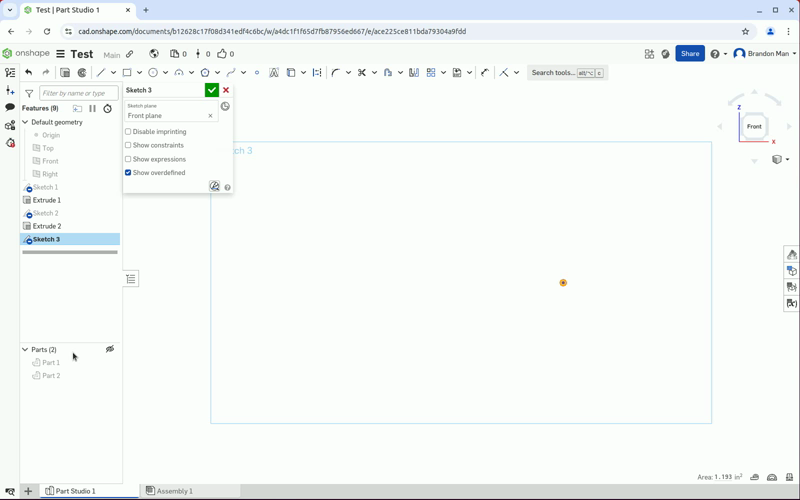
key(shift+e)
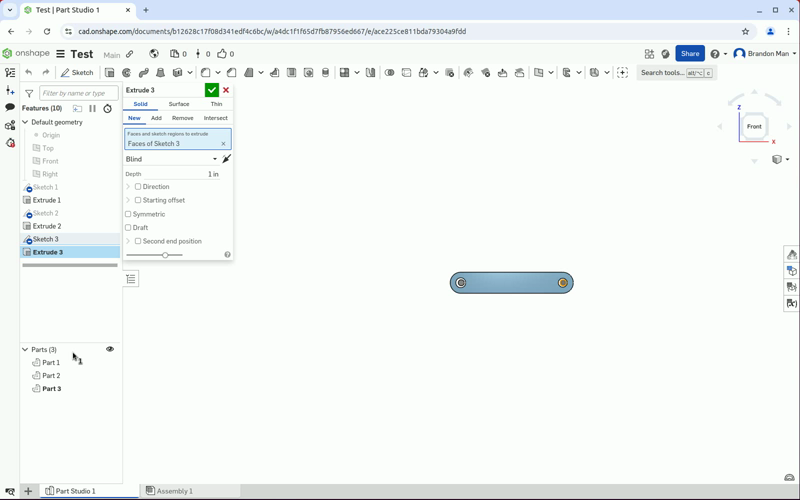
mouse_move(143, 106)
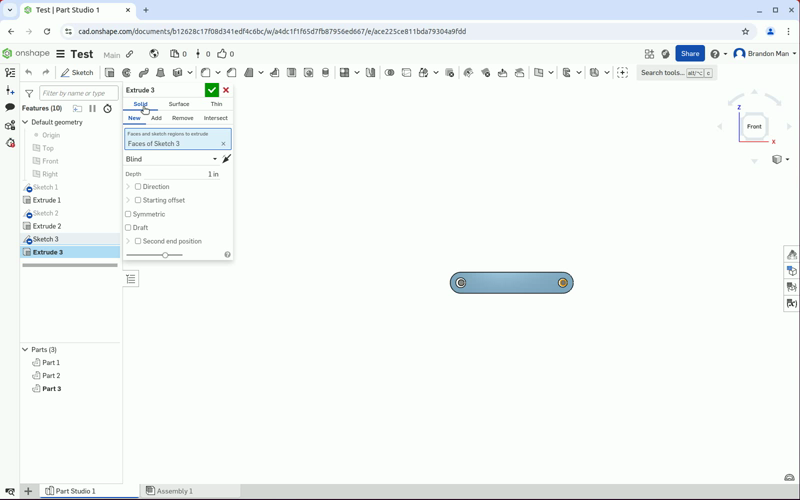
click(143, 106)
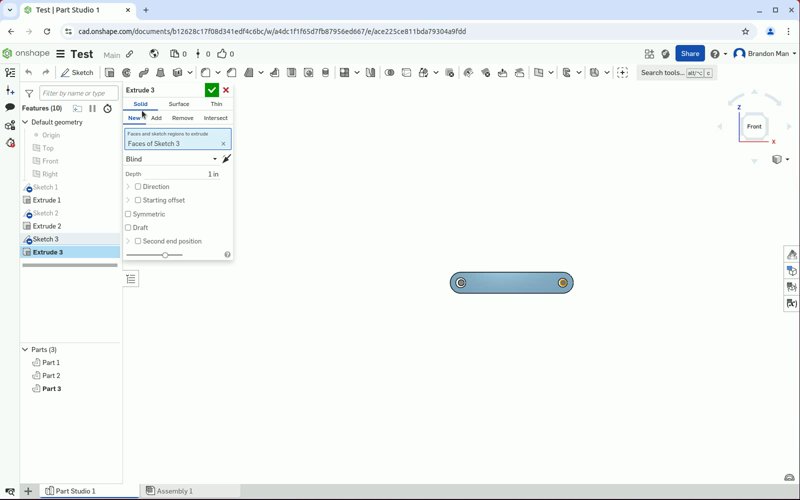
mouse_move(137, 120)
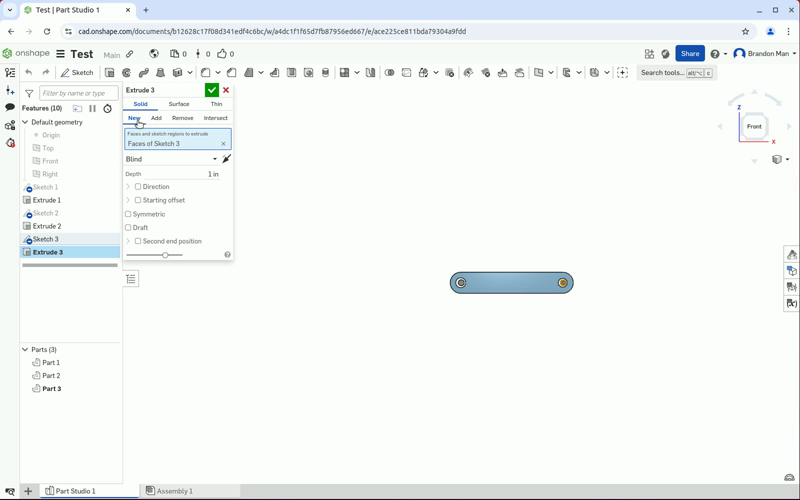
click(137, 120)
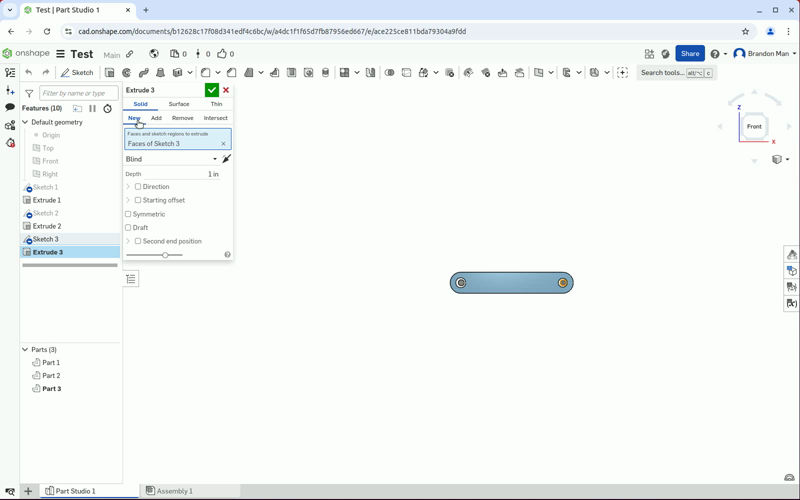
key(tab, 4)
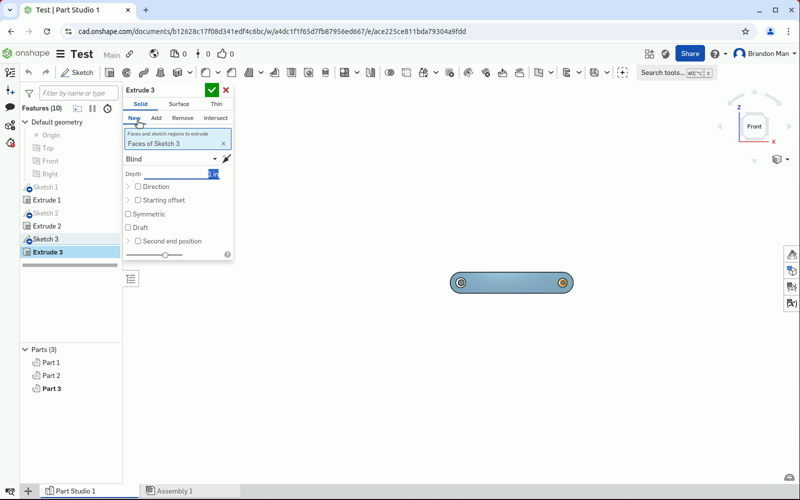
text(1.685)
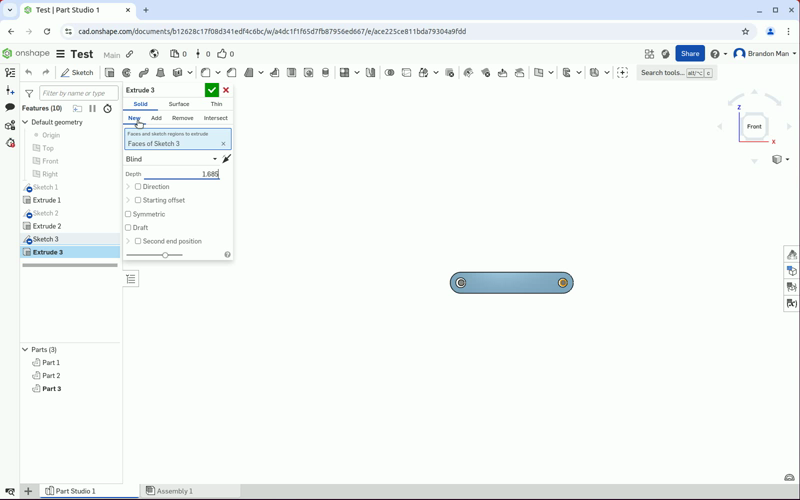
key(enter)
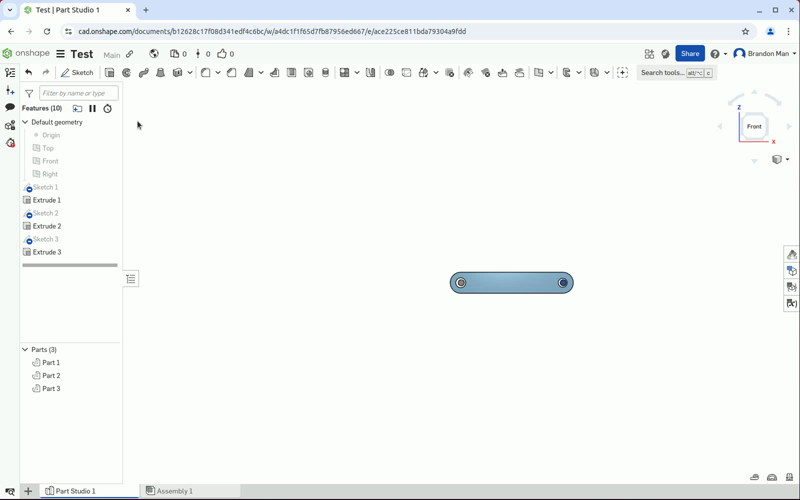
key(shift+h)
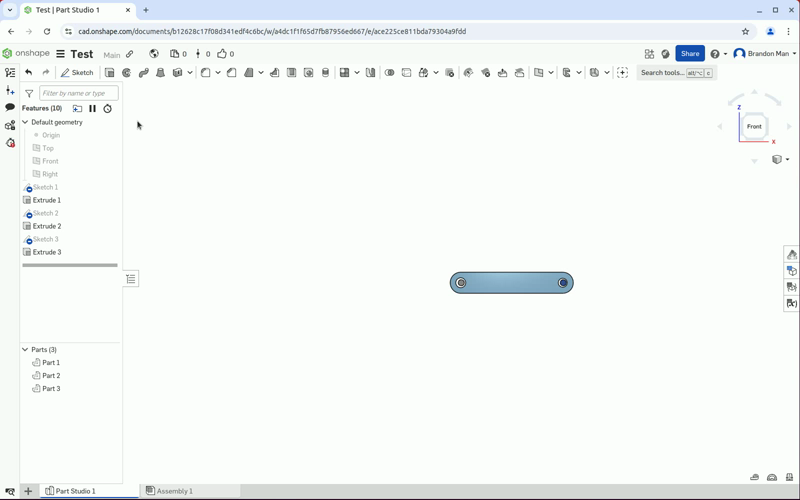
key(shift+h)
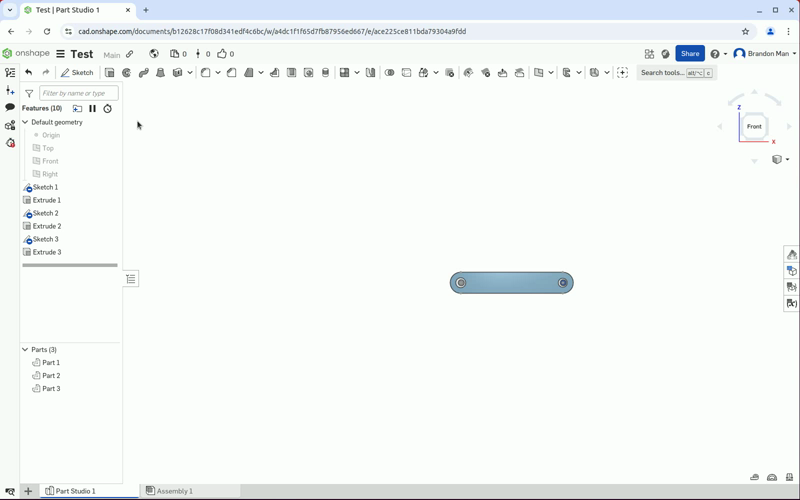
key(shift+7)
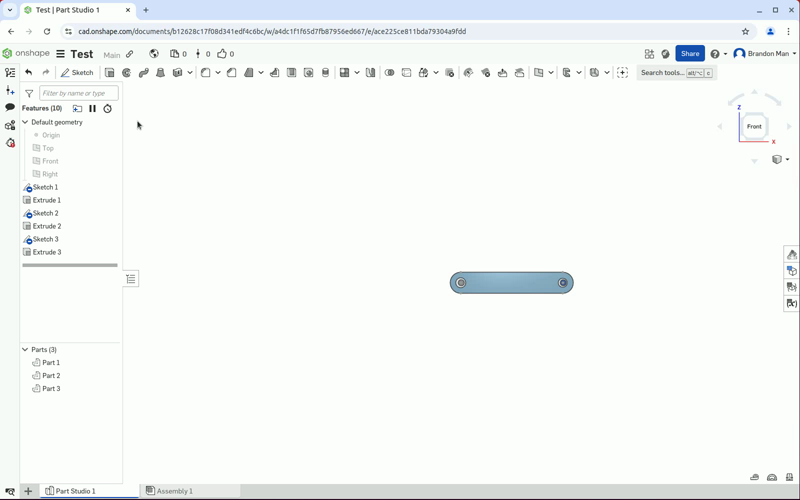
key(left, 2)
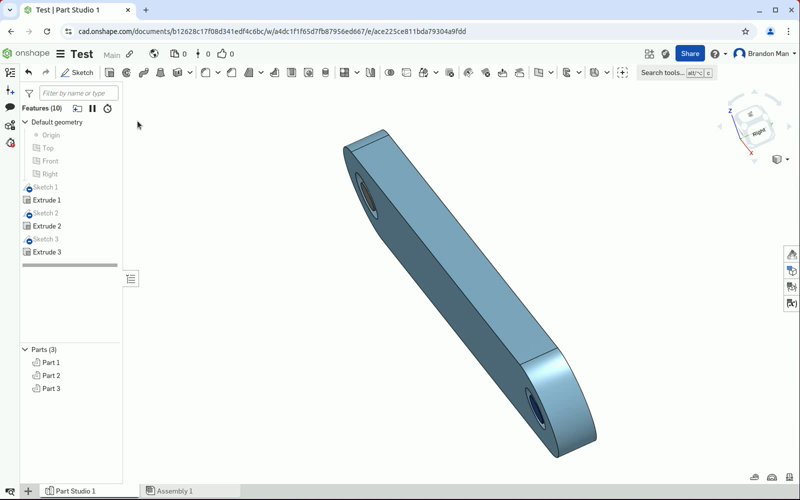
key(down, 2)
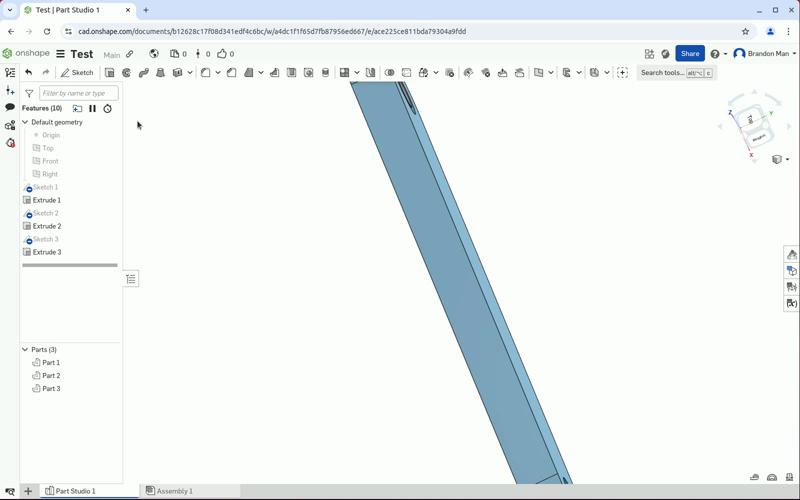
key(up, 2)
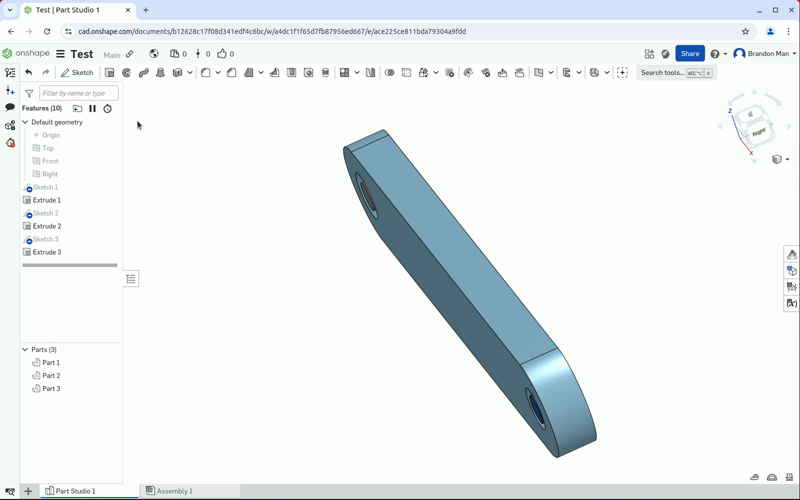
key(right, 2)
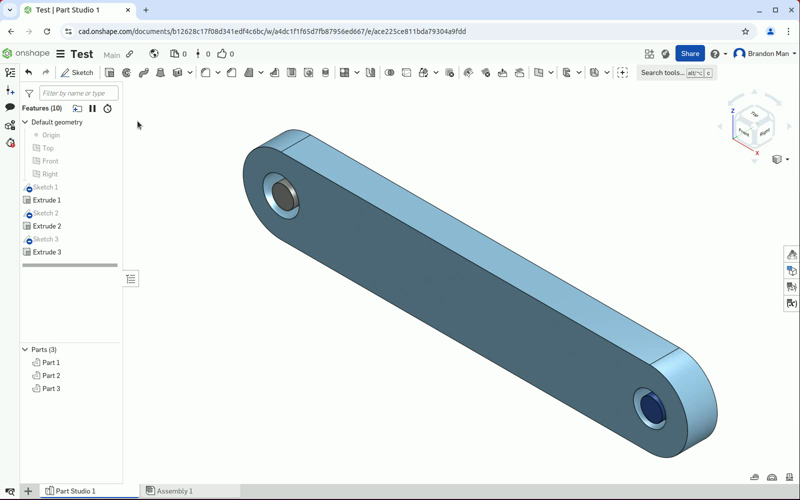
mouse_move(73, 189)
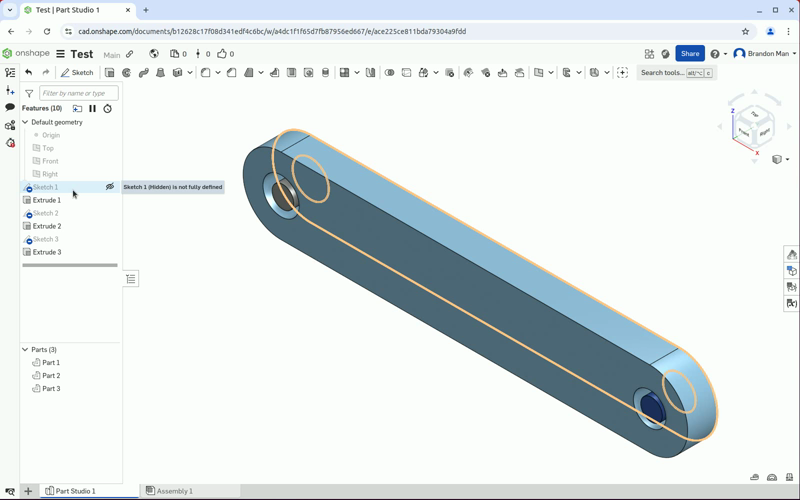
click(73, 189)